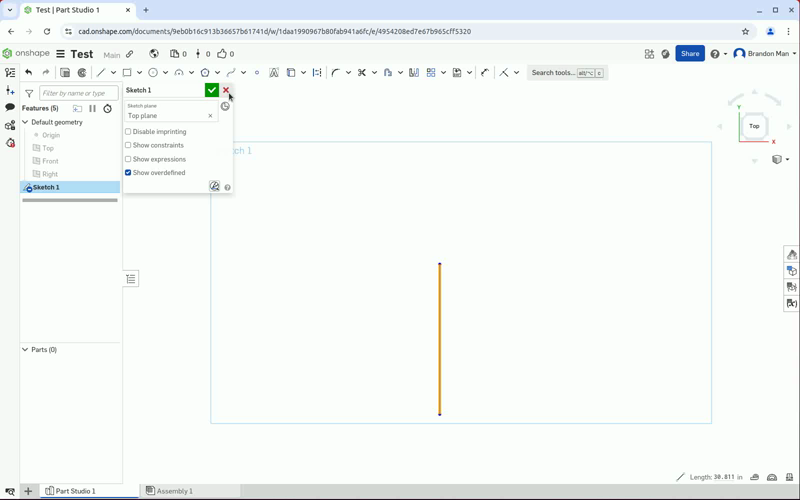
key(shift+h)
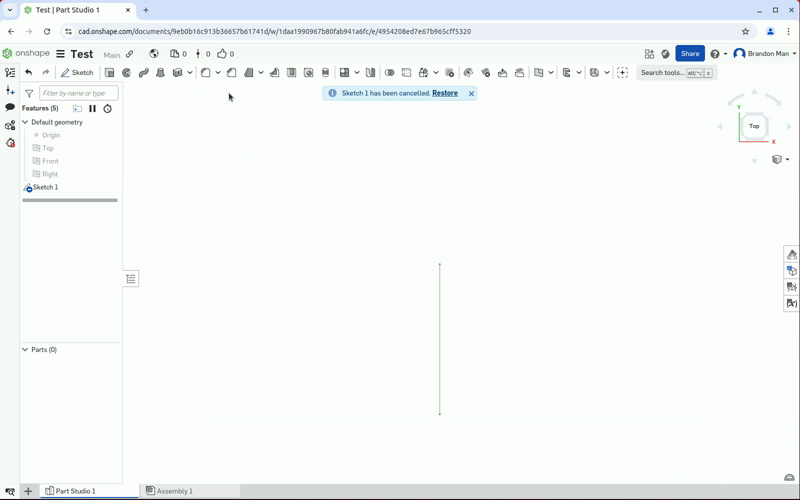
key(shift+s)
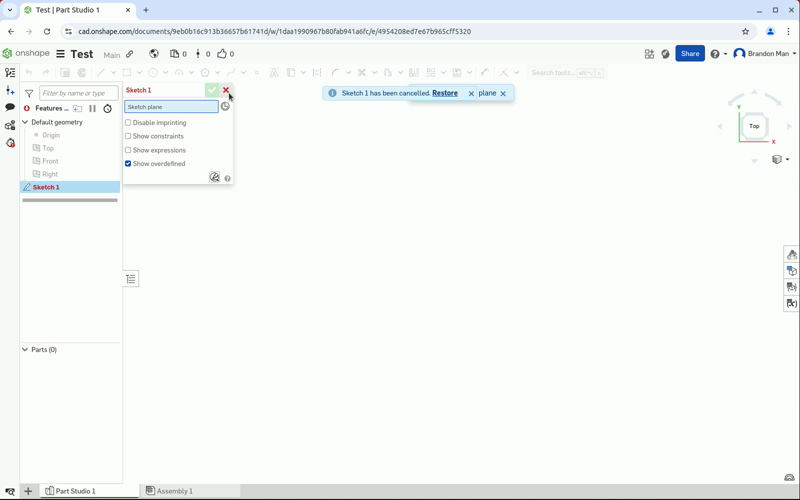
mouse_move(73, 150)
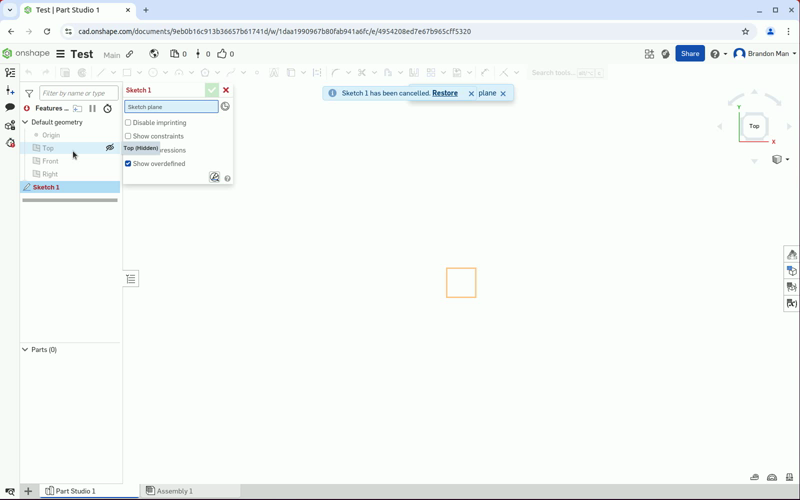
click(73, 150)
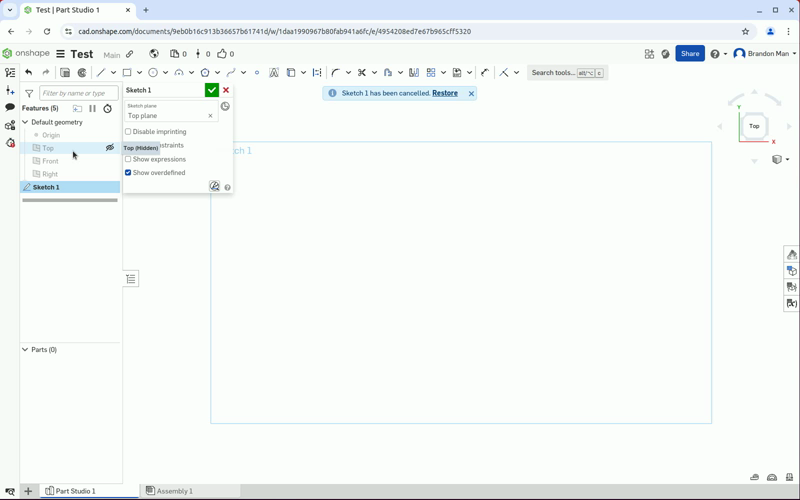
mouse_move(73, 352)
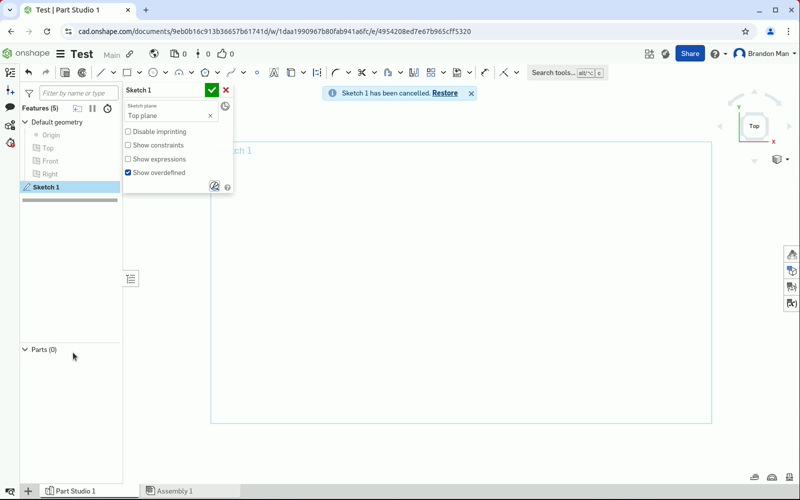
key(y)
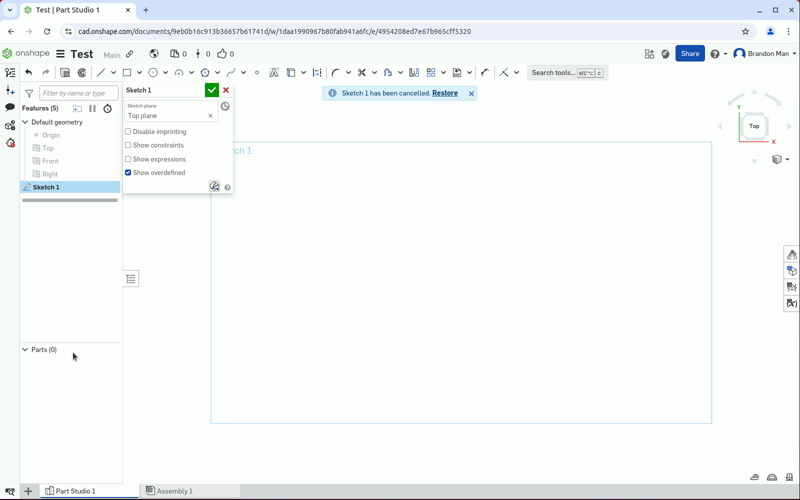
key(l)
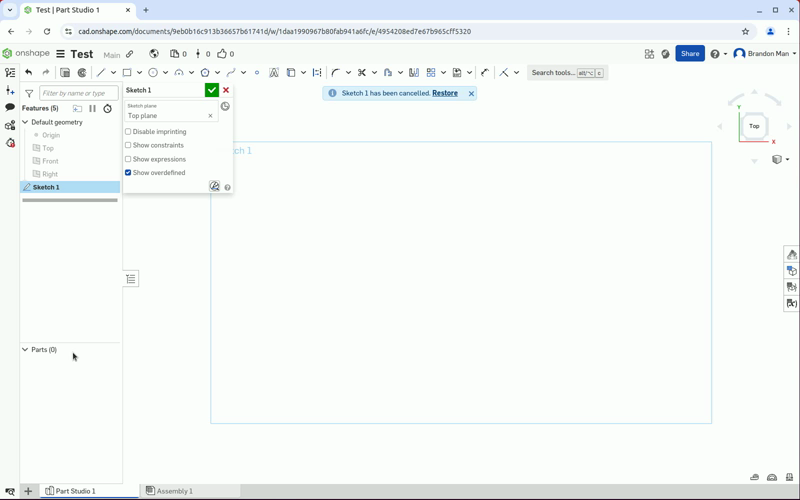
key_down(shift)
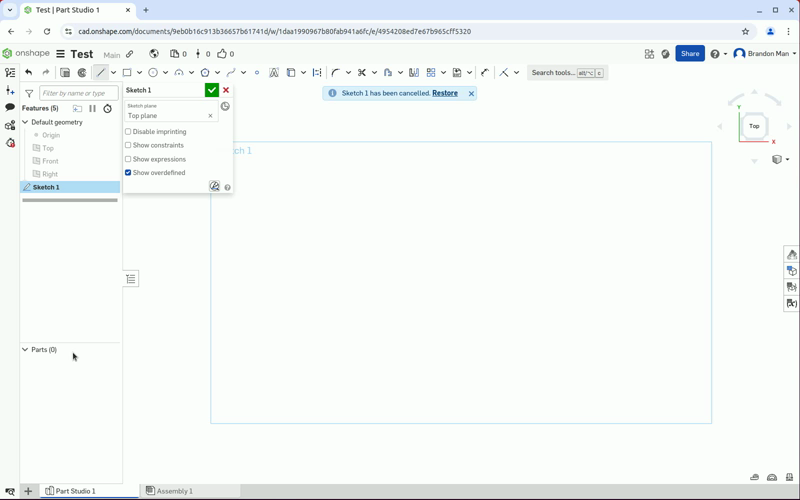
mouse_move(348, 382)
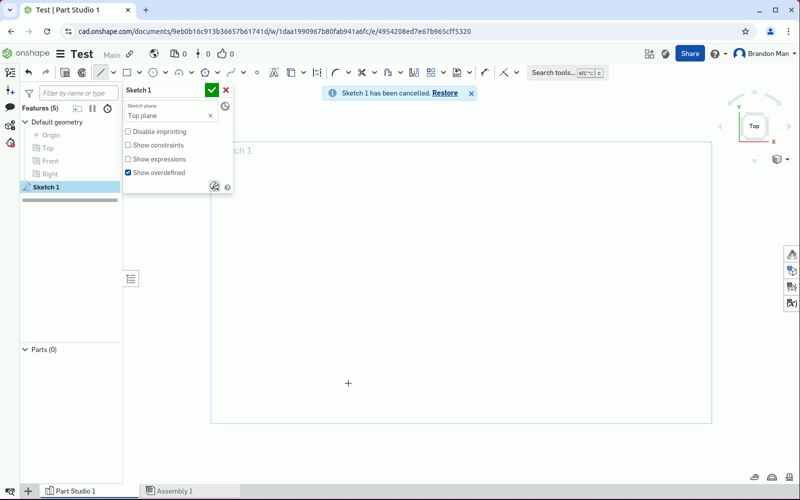
click(348, 382)
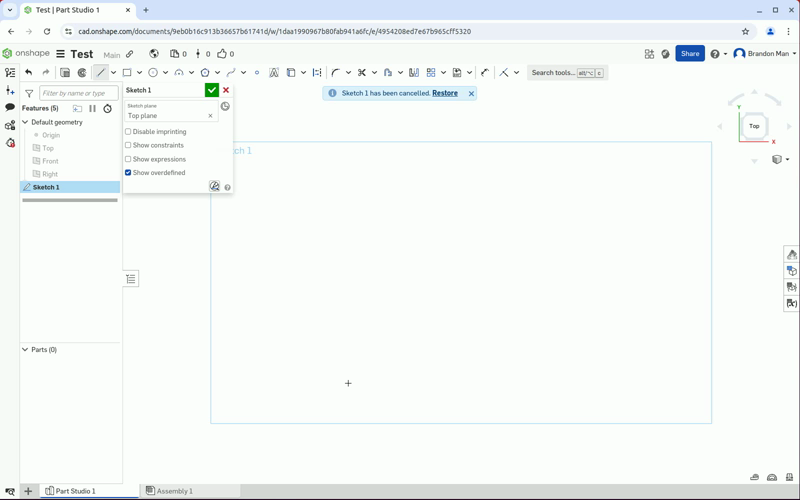
key_up(shift)
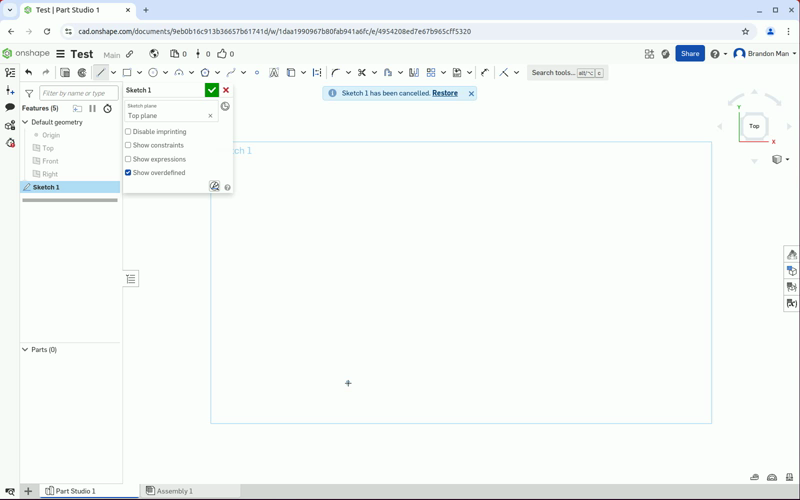
key_down(shift)
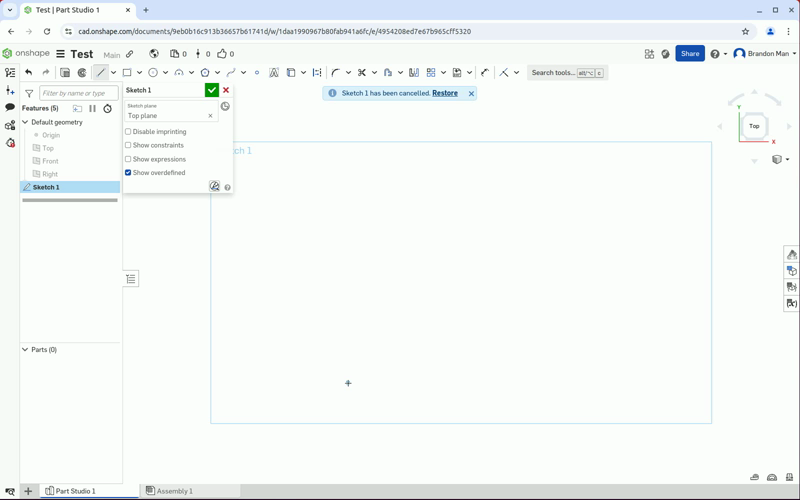
mouse_move(572, 382)
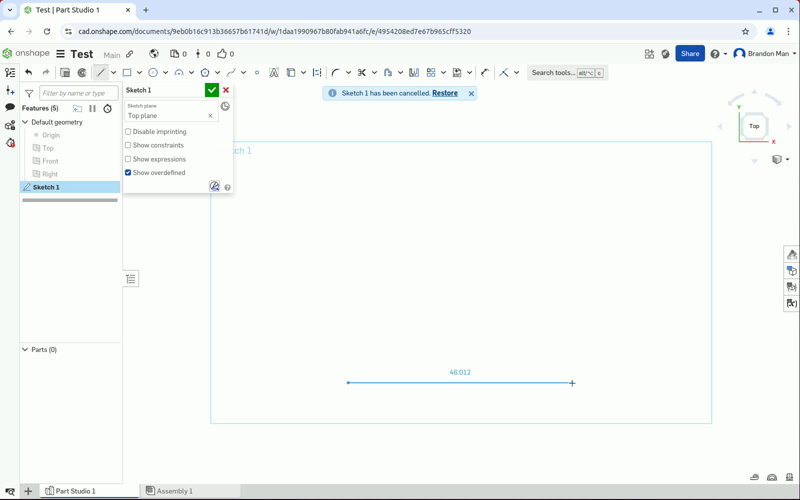
click(572, 382)
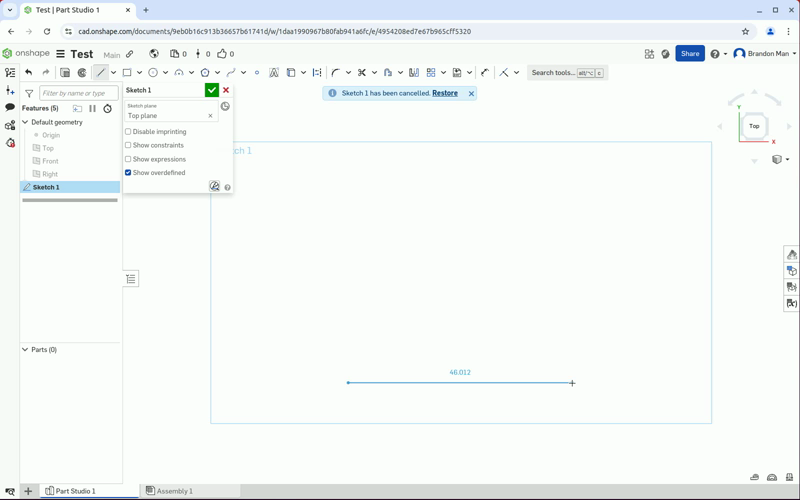
key_up(shift)
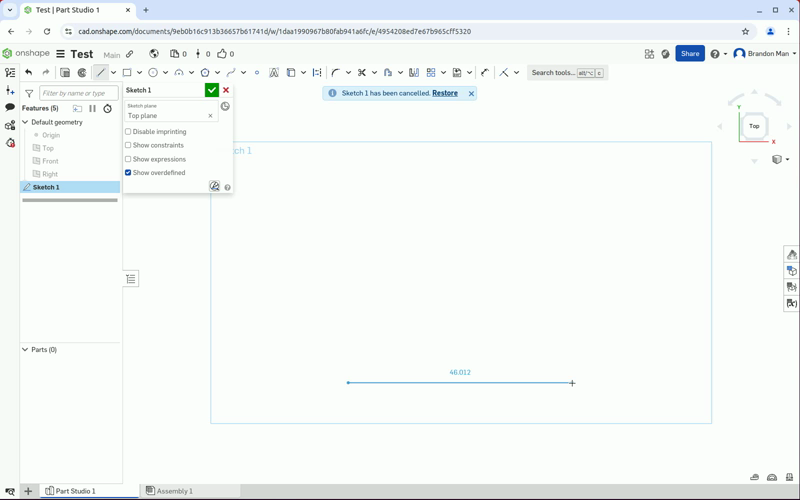
key_down(shift)
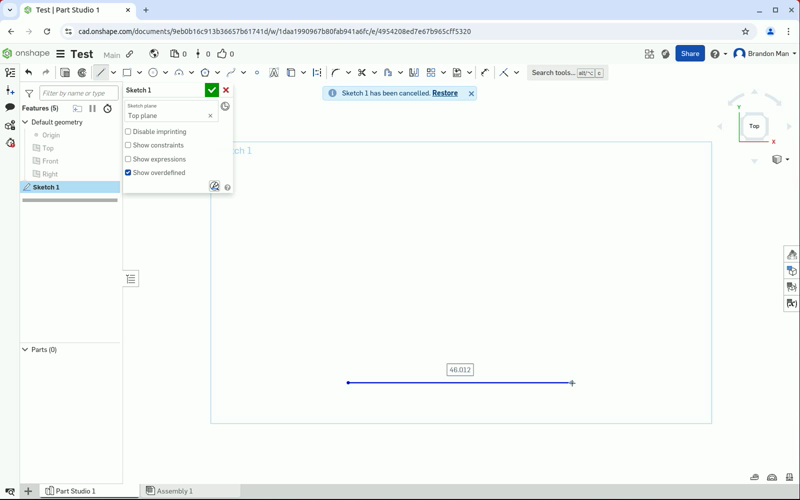
mouse_move(572, 184)
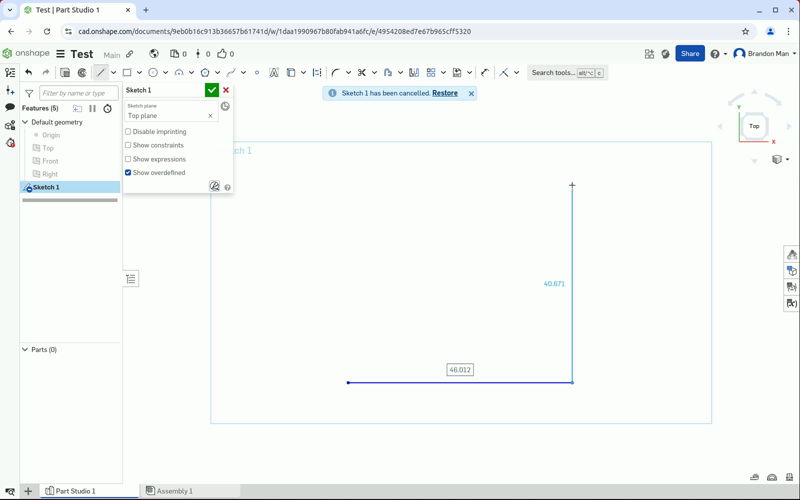
click(572, 184)
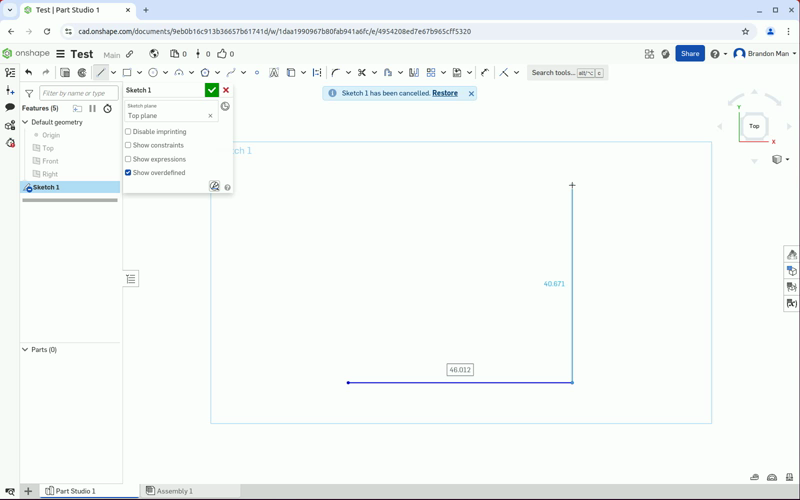
key_up(shift)
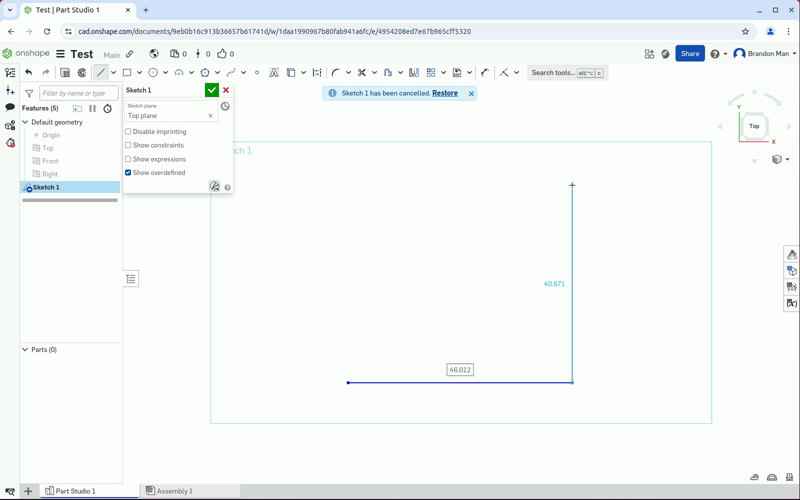
key_down(shift)
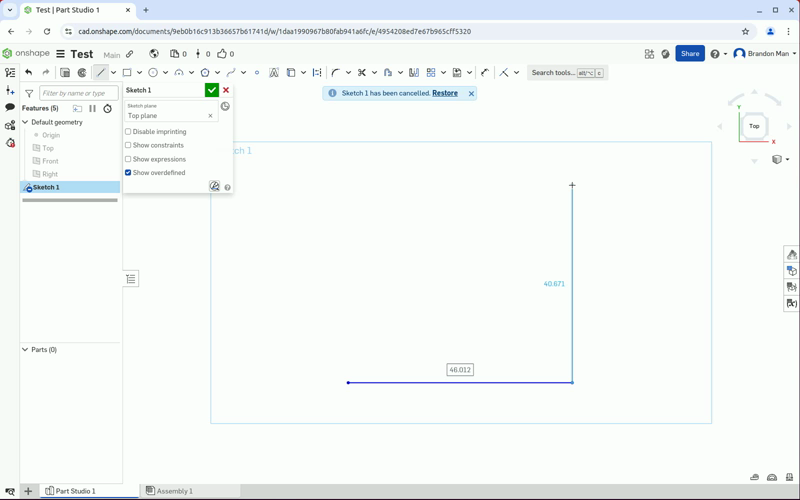
mouse_move(348, 184)
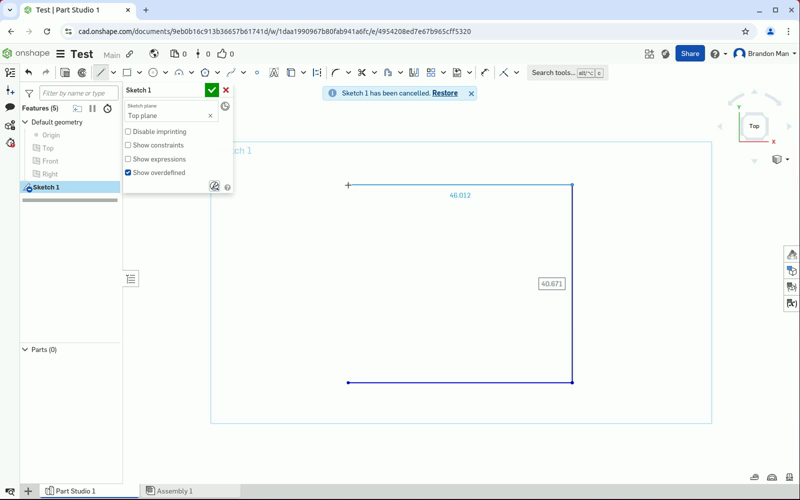
click(348, 184)
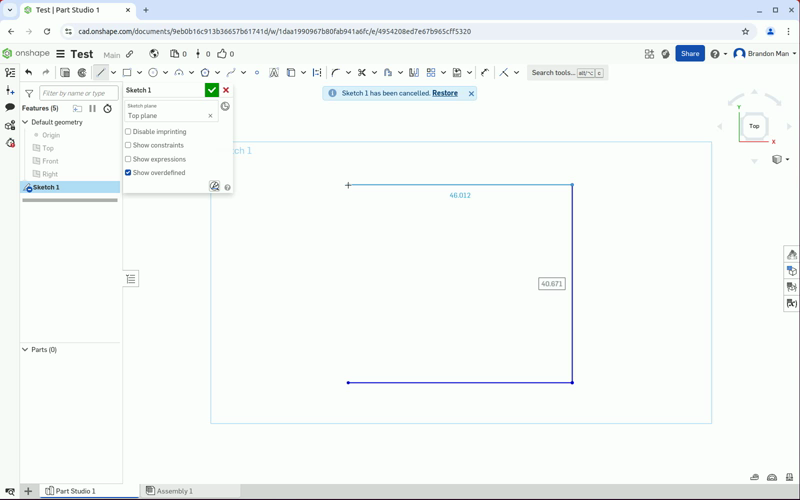
key_up(shift)
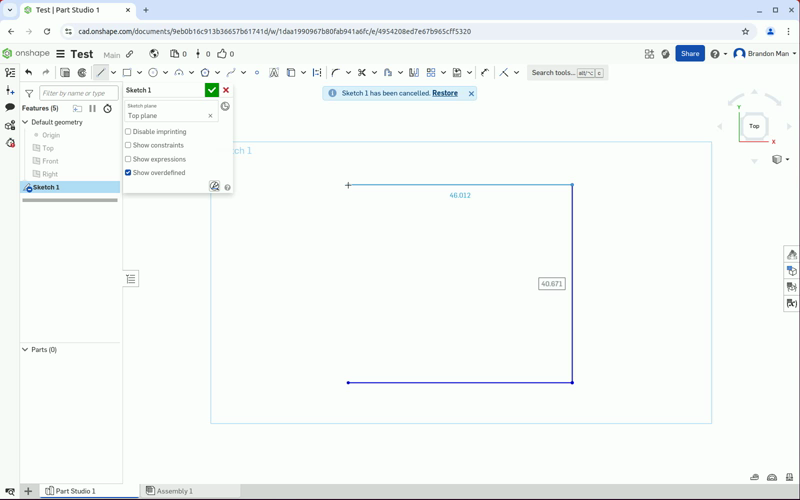
key_down(shift)
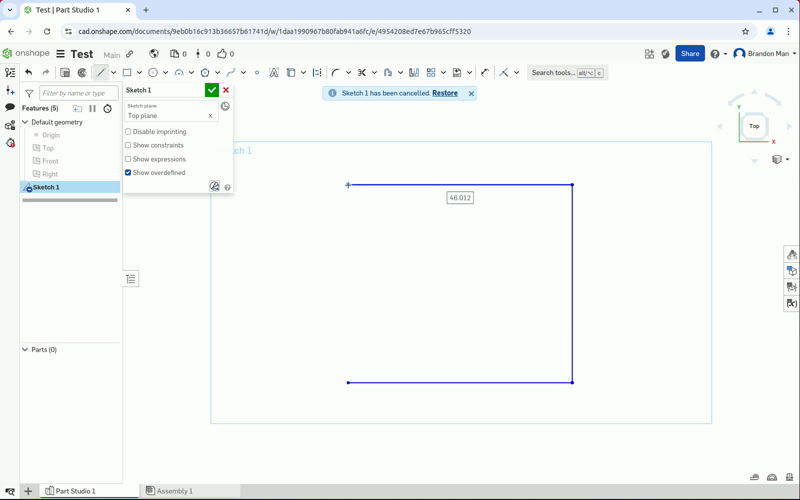
mouse_move(348, 382)
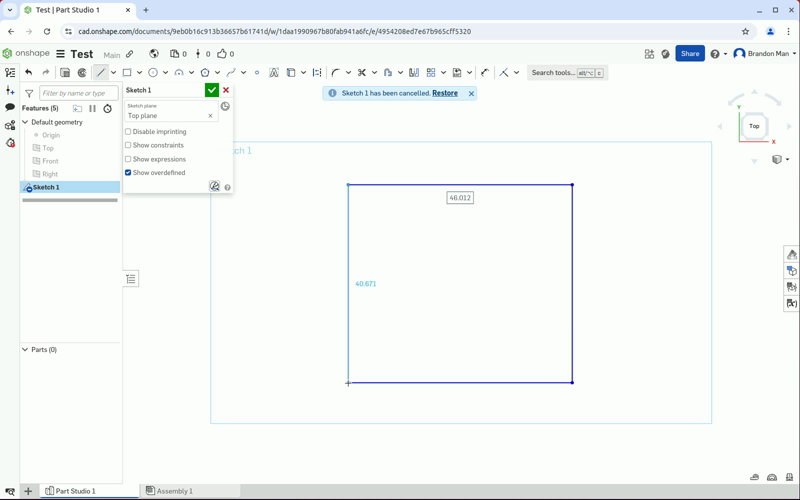
key_up(shift)
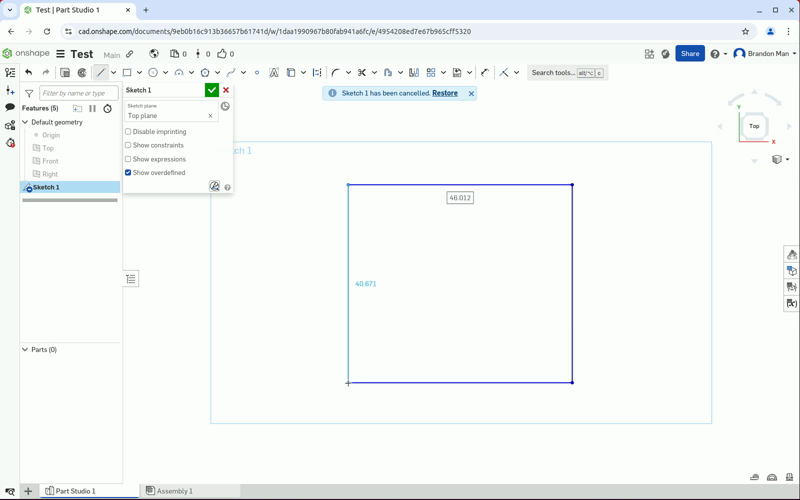
click(348, 382)
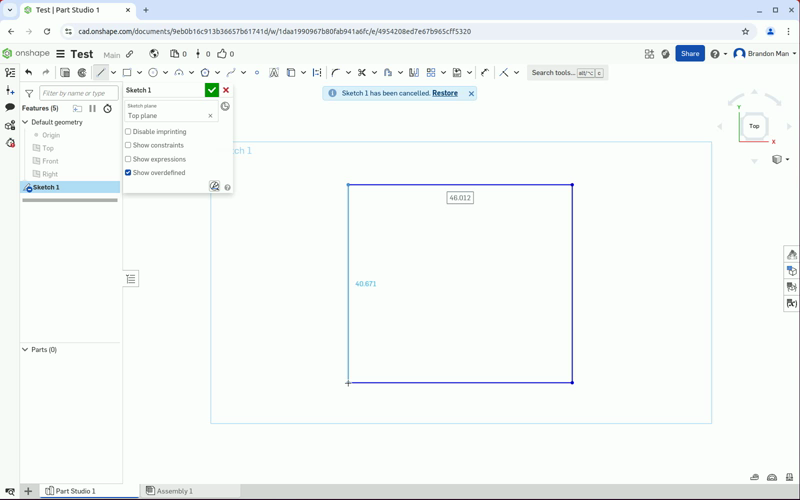
key(esc)
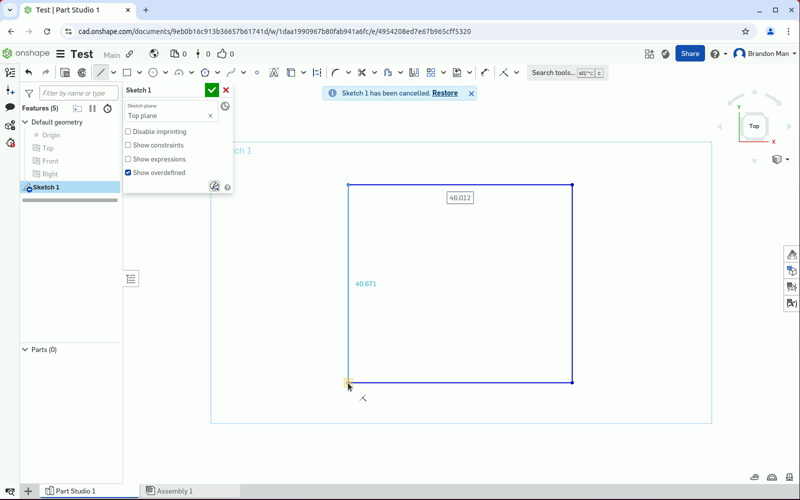
mouse_move(488, 239)
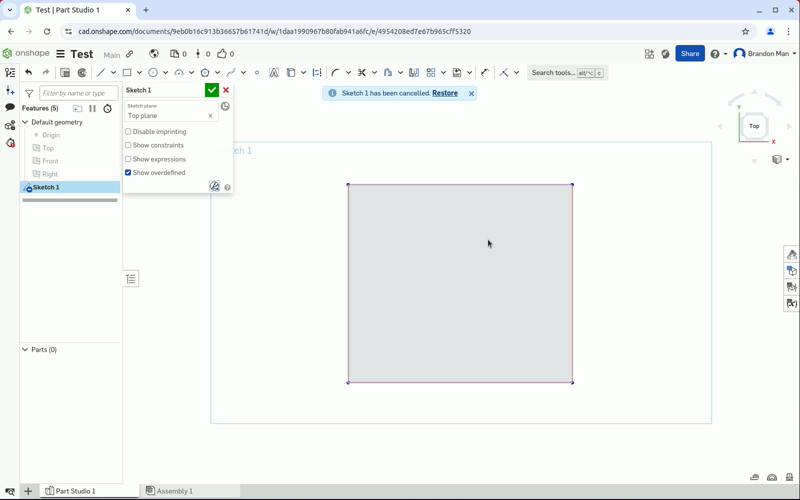
click(488, 239)
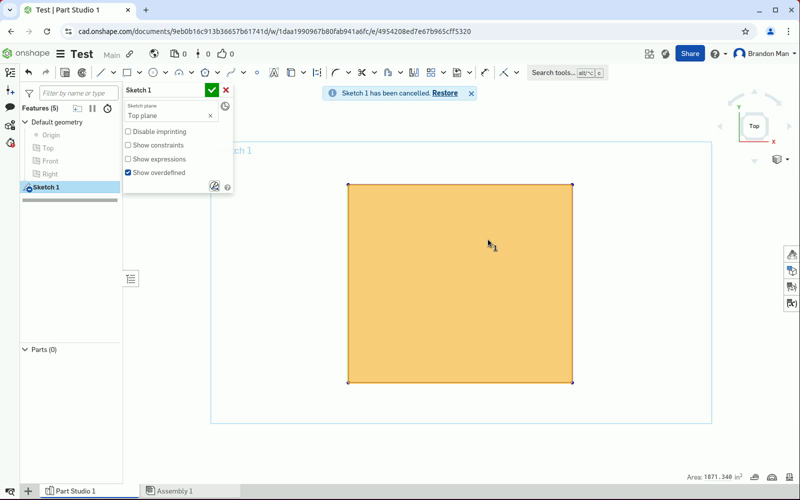
mouse_move(73, 352)
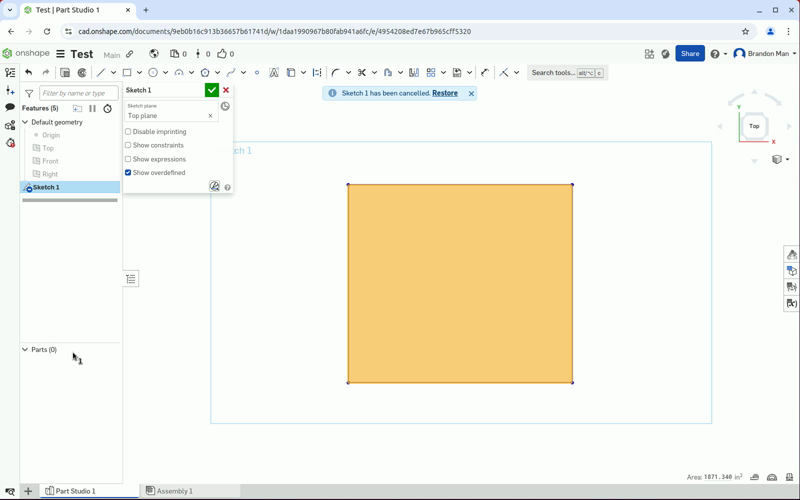
key(shift+y)
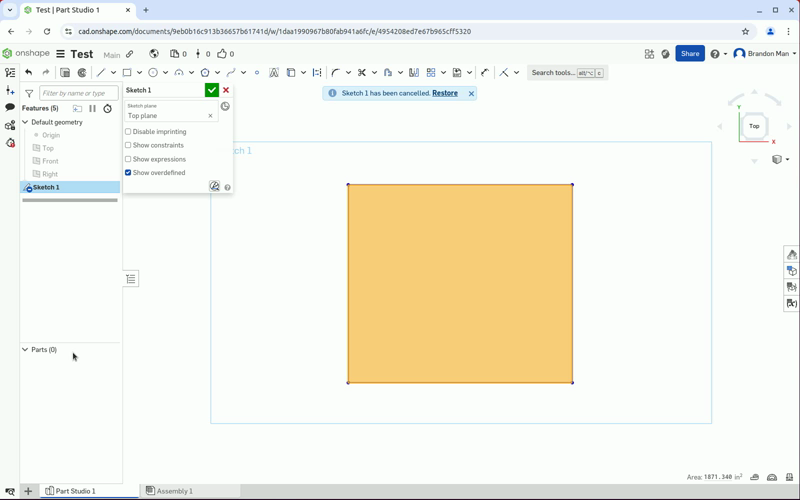
key(shift+e)
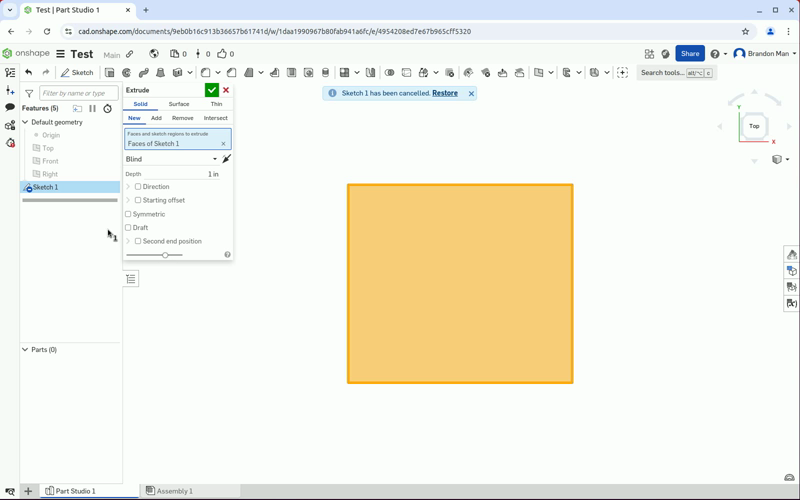
mouse_move(143, 106)
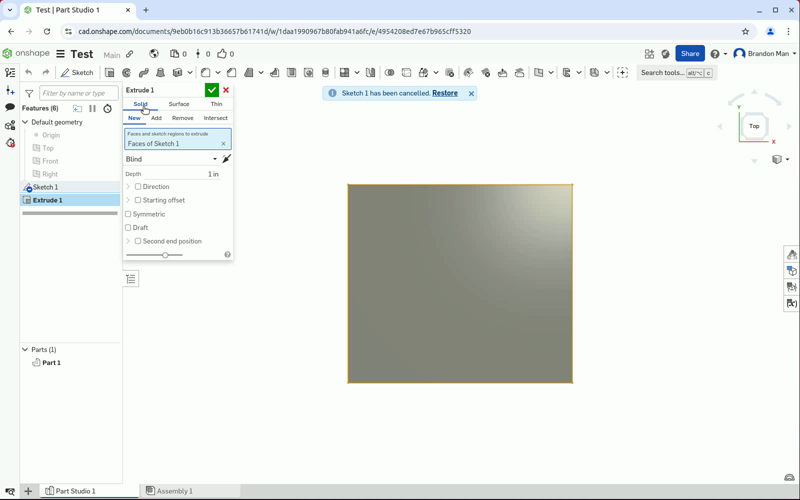
click(143, 106)
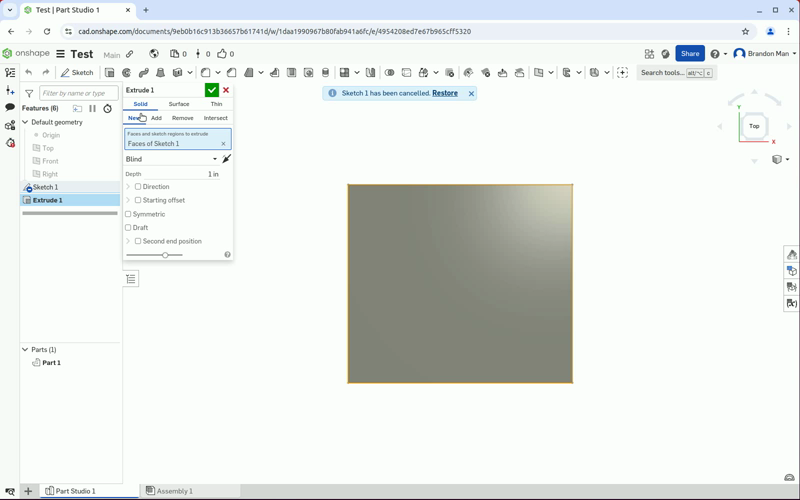
mouse_move(137, 120)
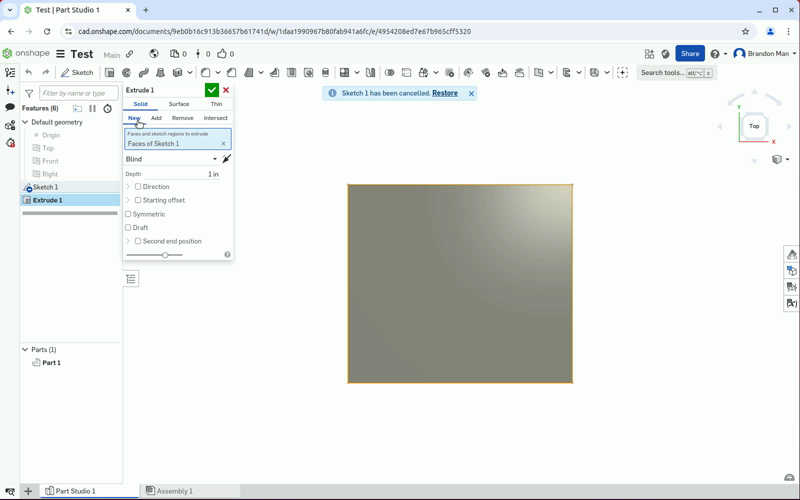
click(137, 120)
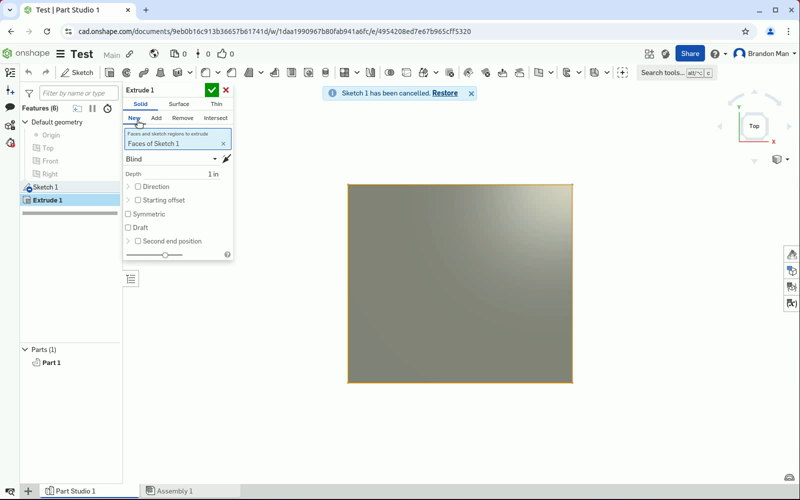
key(tab, 4)
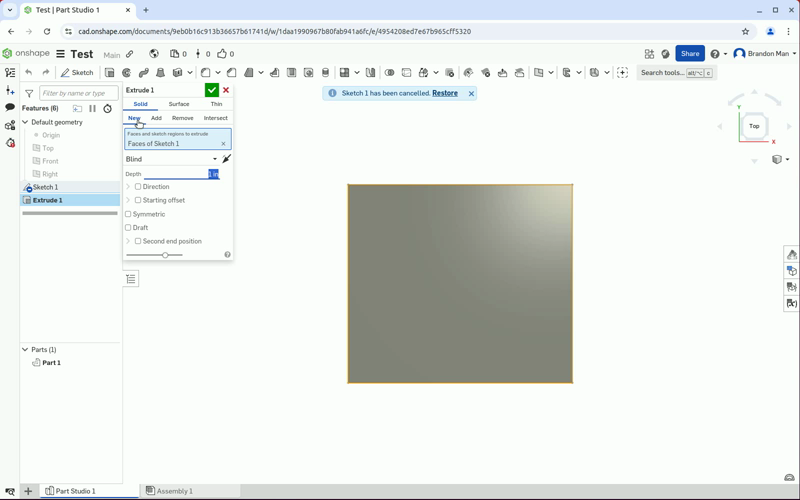
text(8.906)
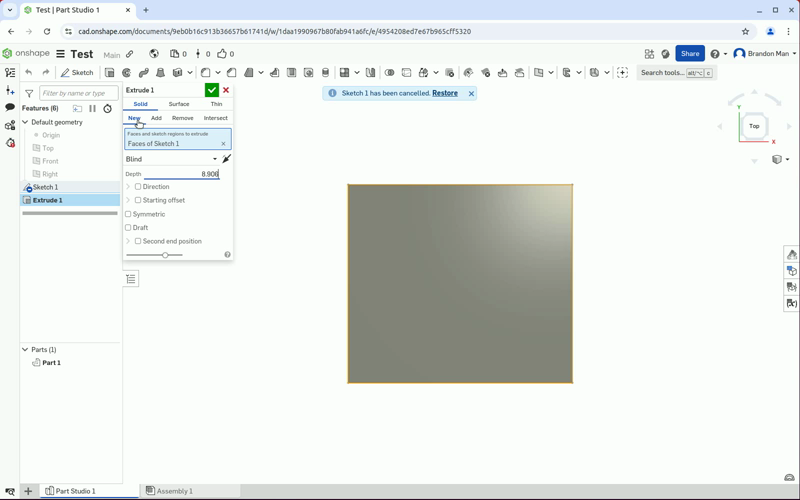
key(enter)
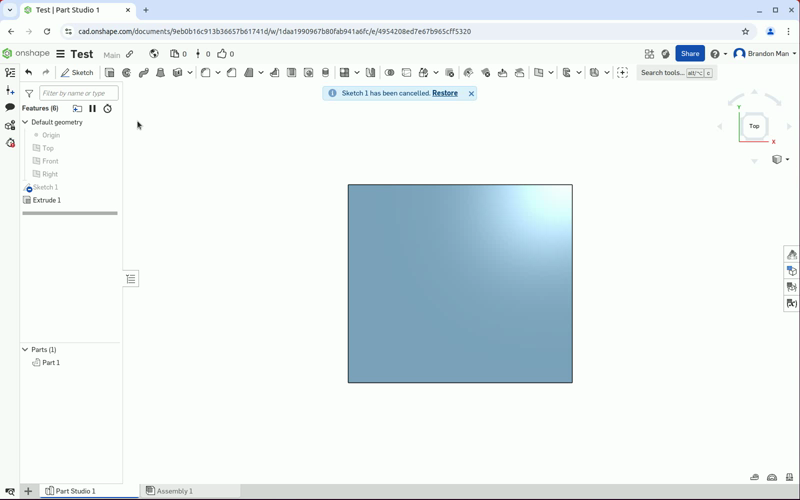
key(shift+h)
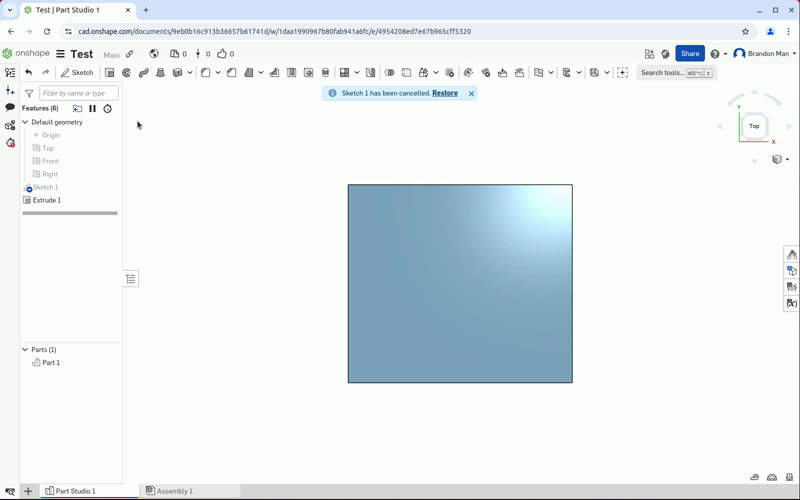
key(shift+h)
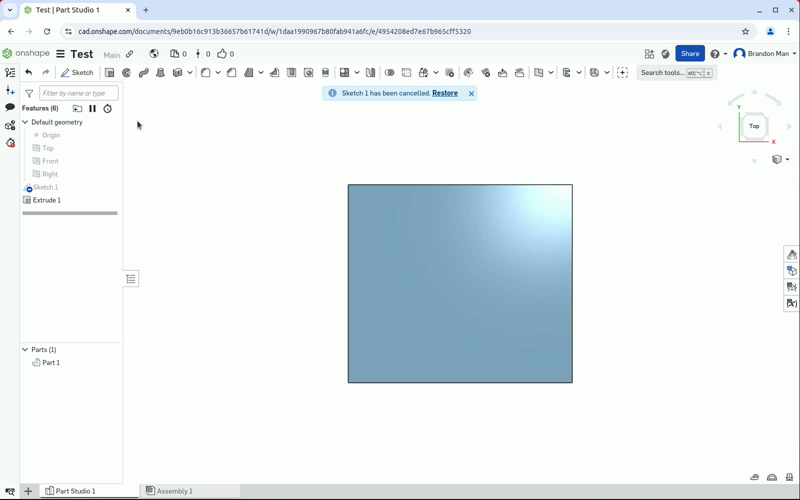
mouse_move(73, 189)
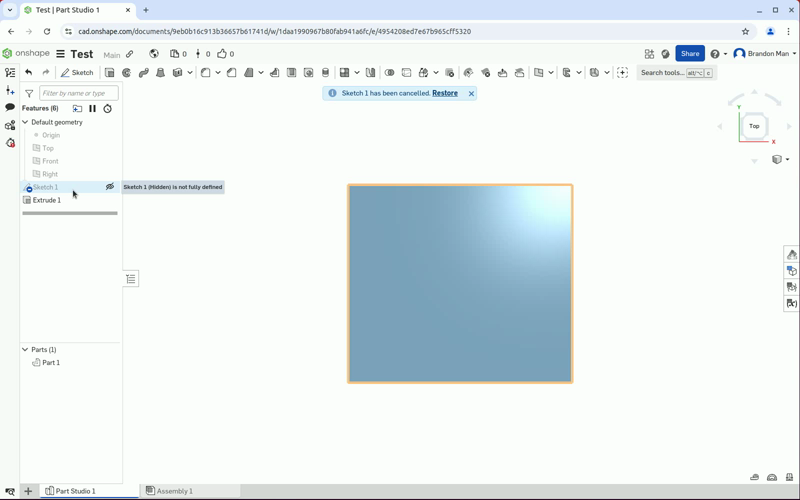
click(73, 189)
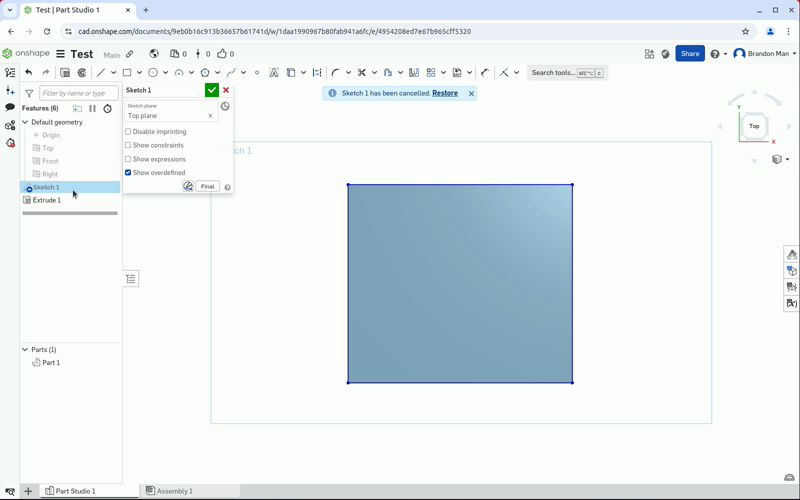
mouse_move(229, 92)
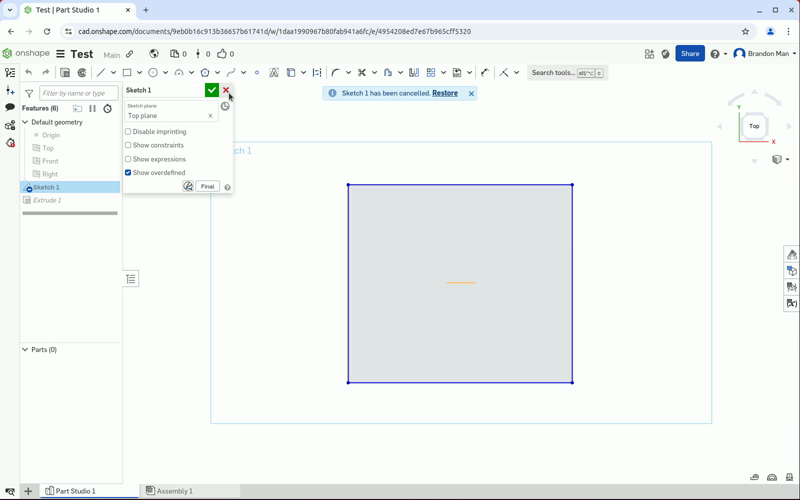
click(229, 92)
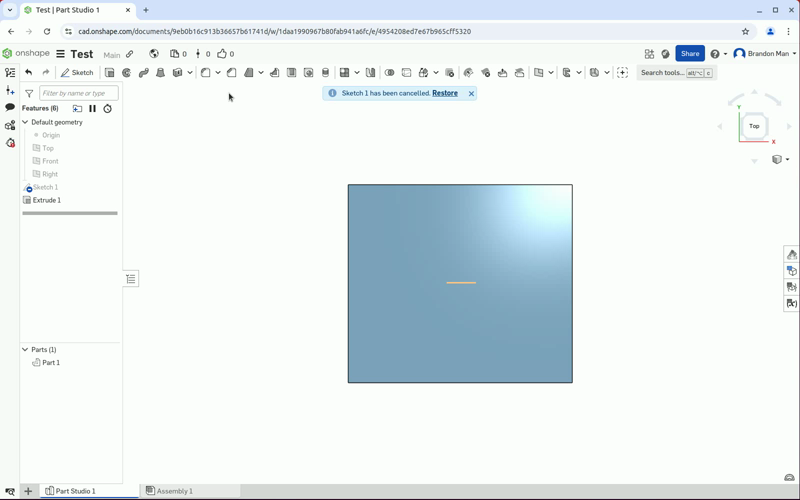
mouse_move(541, 75)
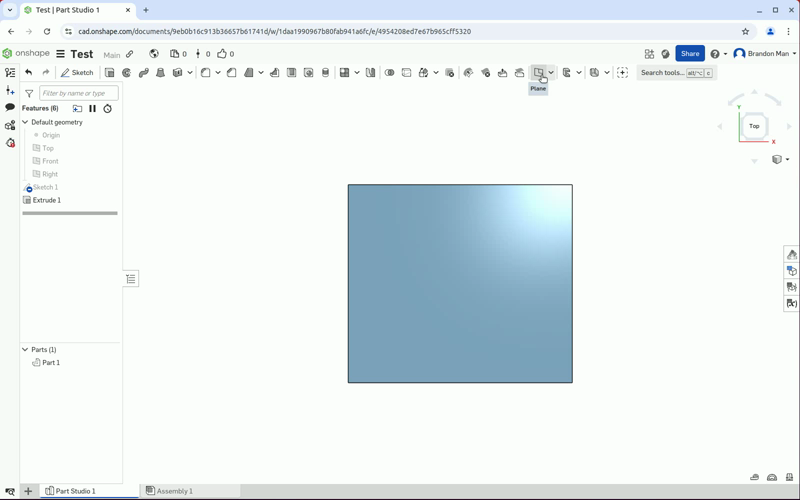
click(541, 75)
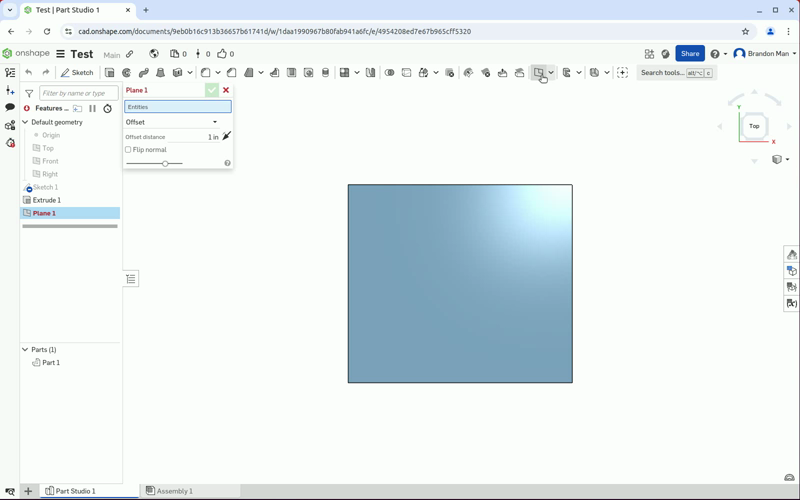
mouse_move(73, 150)
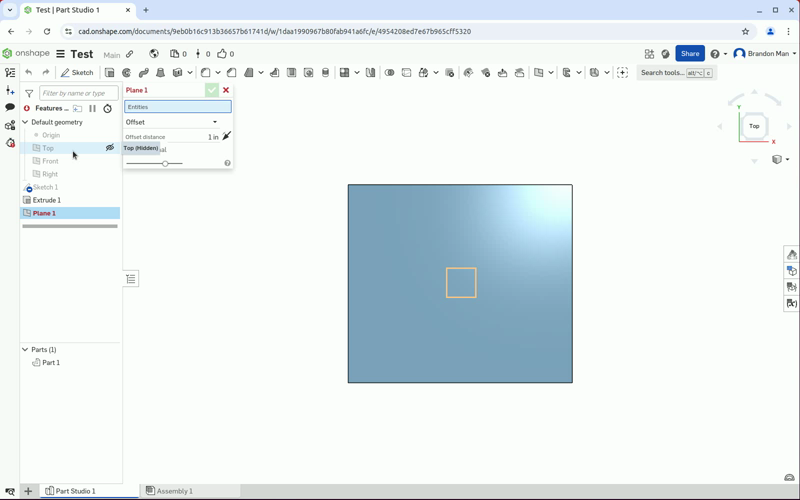
click(73, 150)
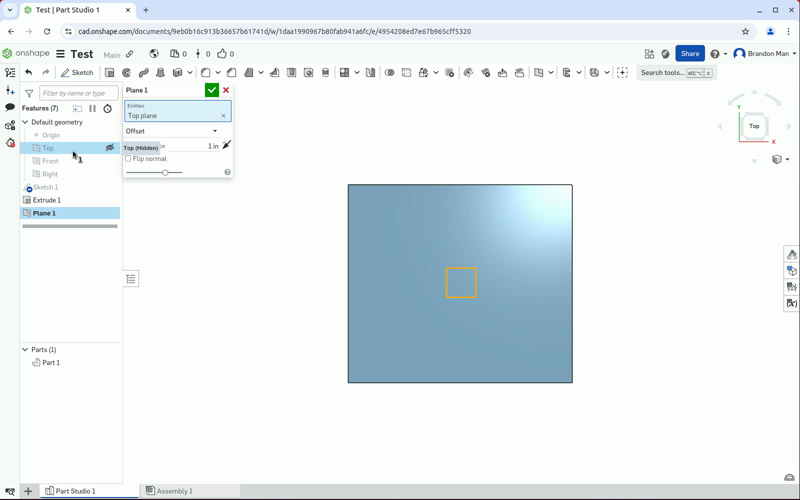
key(tab, 2)
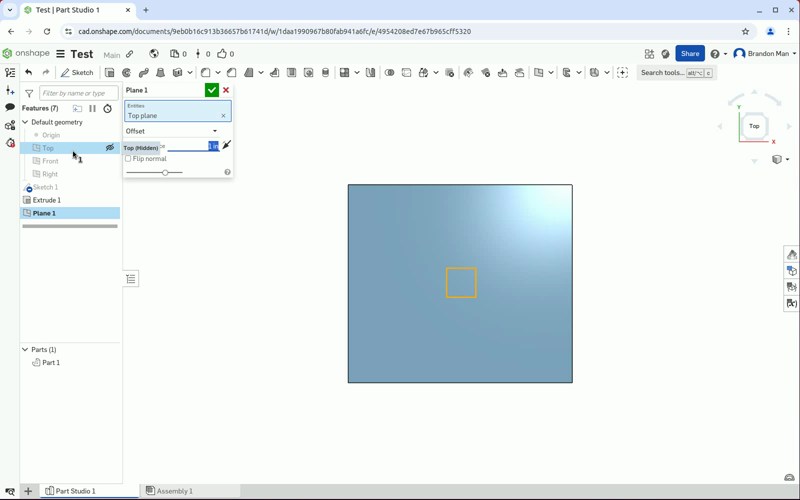
text(8.904)
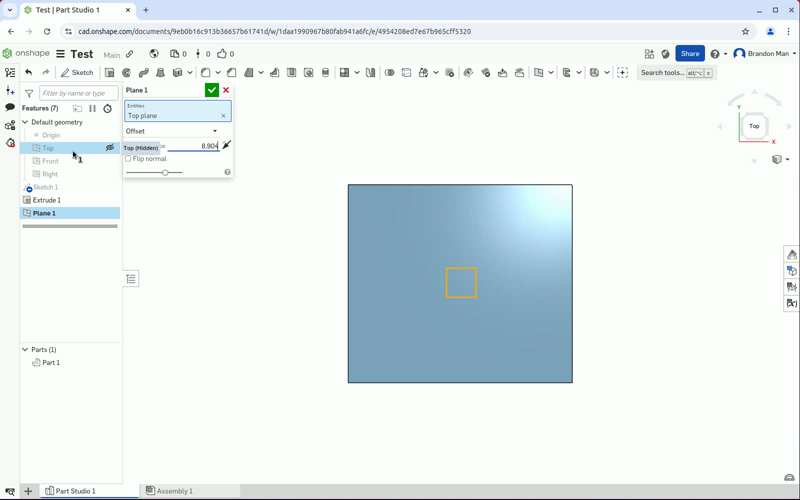
key(enter, 2)
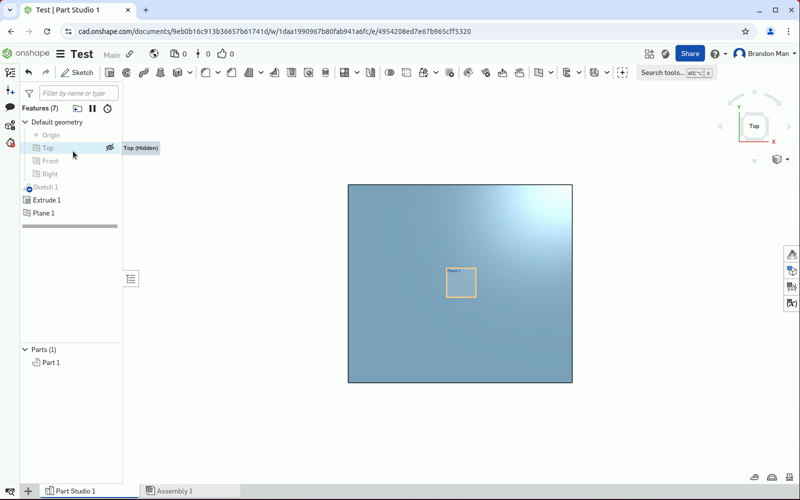
key(shift+s)
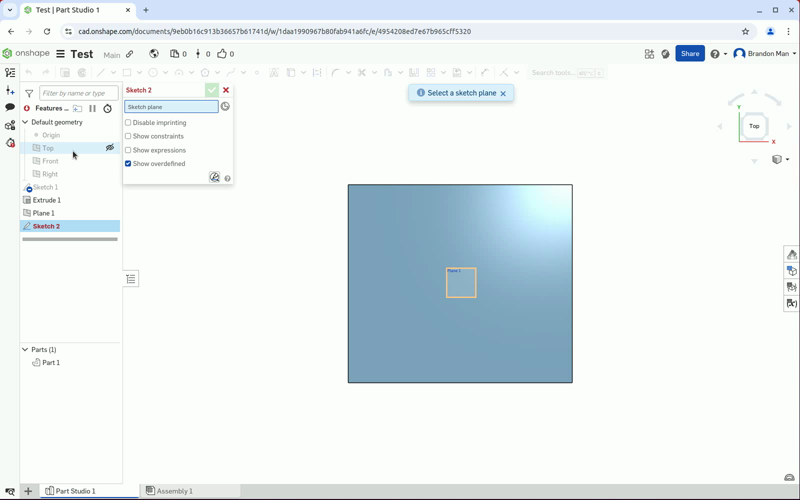
mouse_move(73, 215)
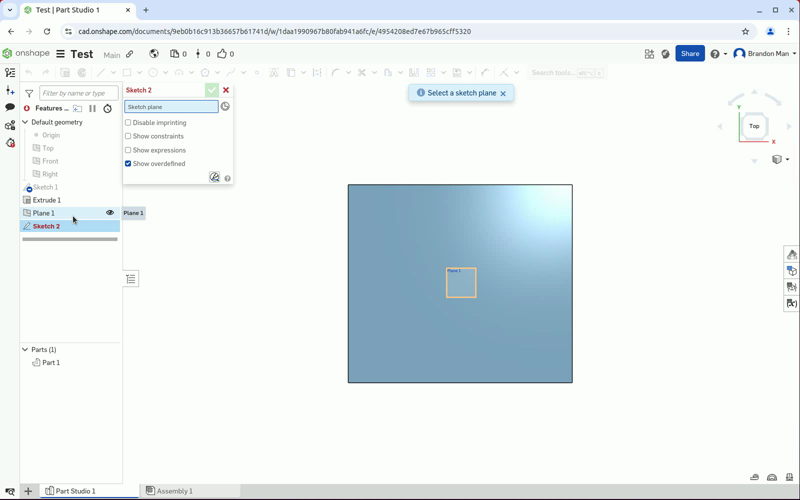
click(73, 215)
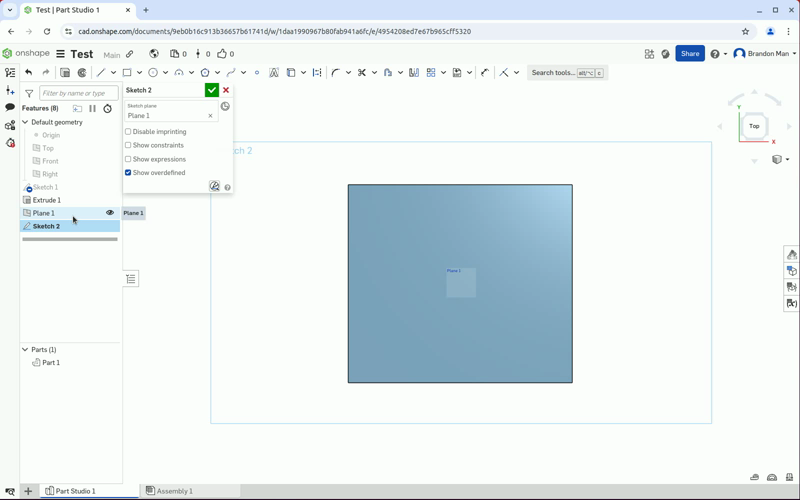
mouse_move(73, 352)
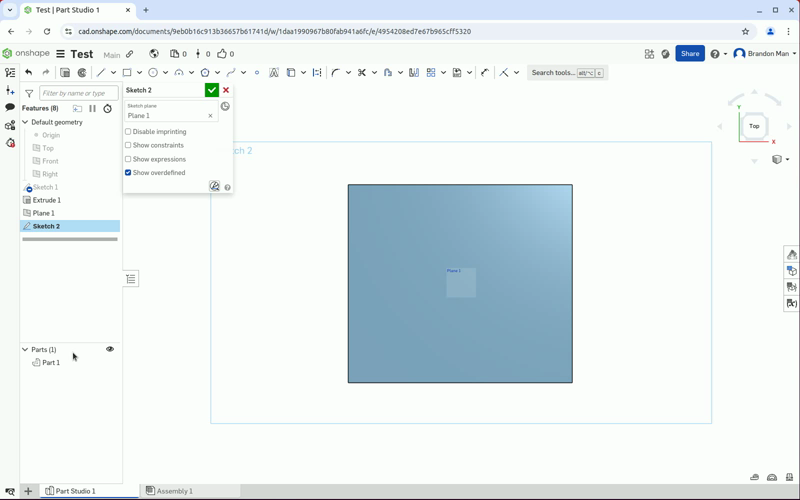
key(y)
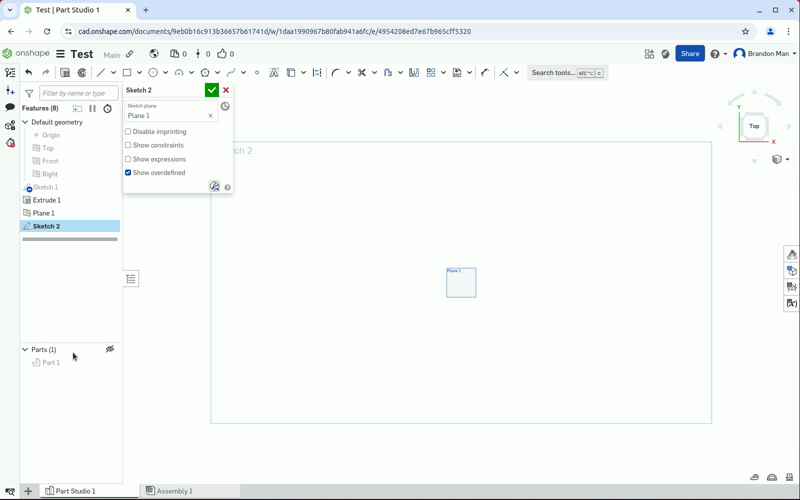
key(l)
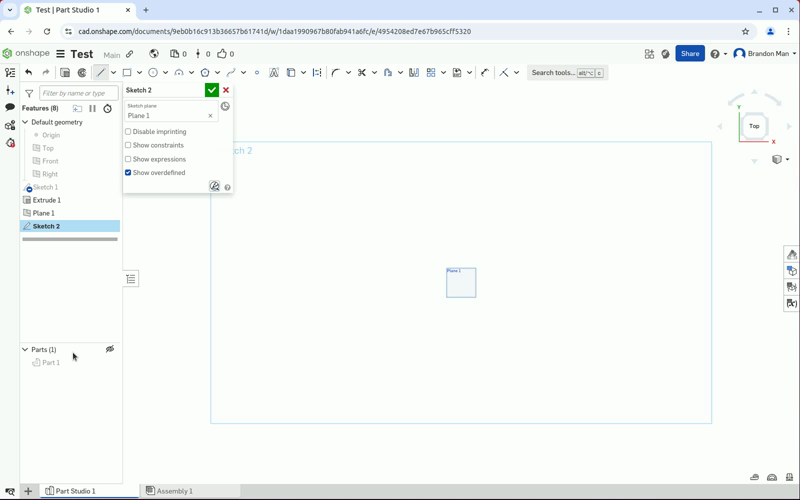
key_down(shift)
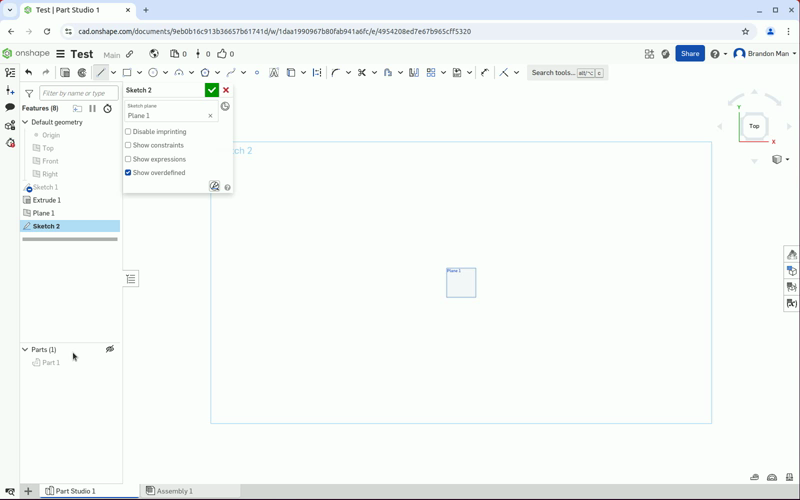
mouse_move(359, 370)
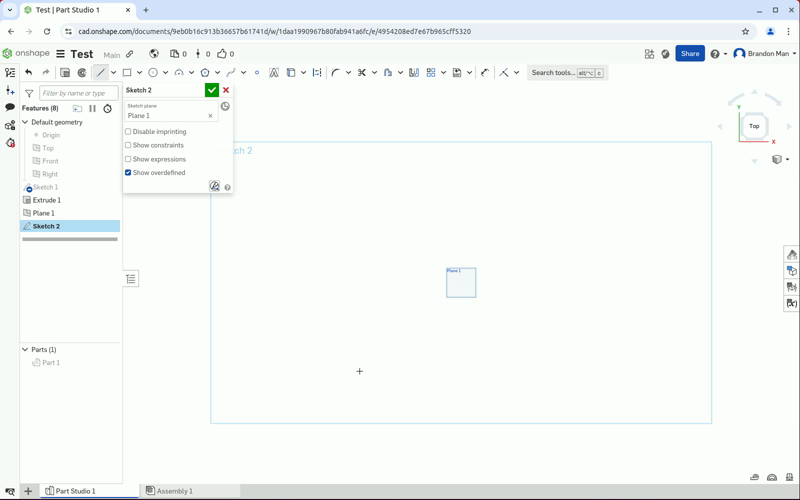
click(359, 370)
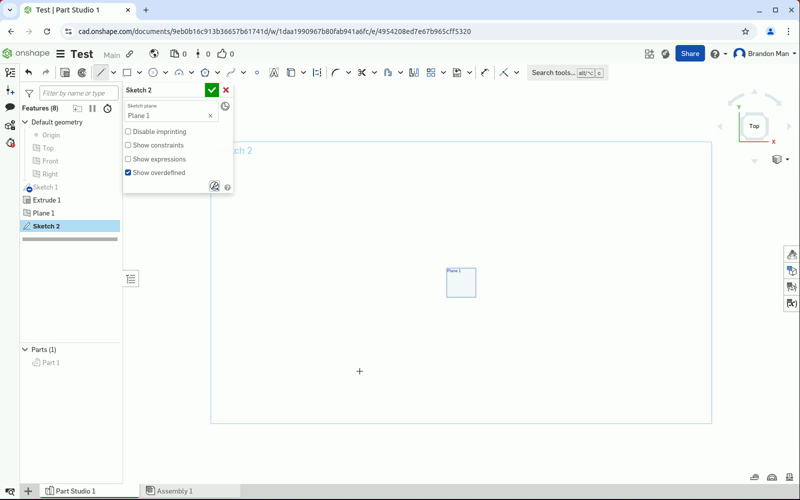
key_up(shift)
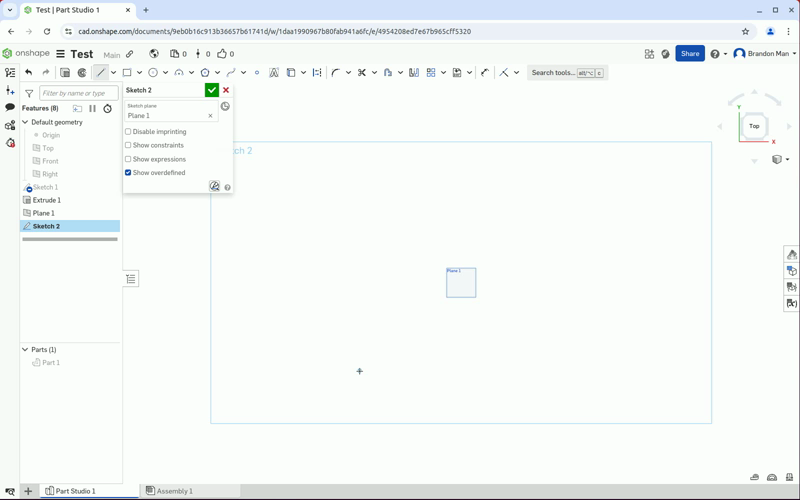
key_down(shift)
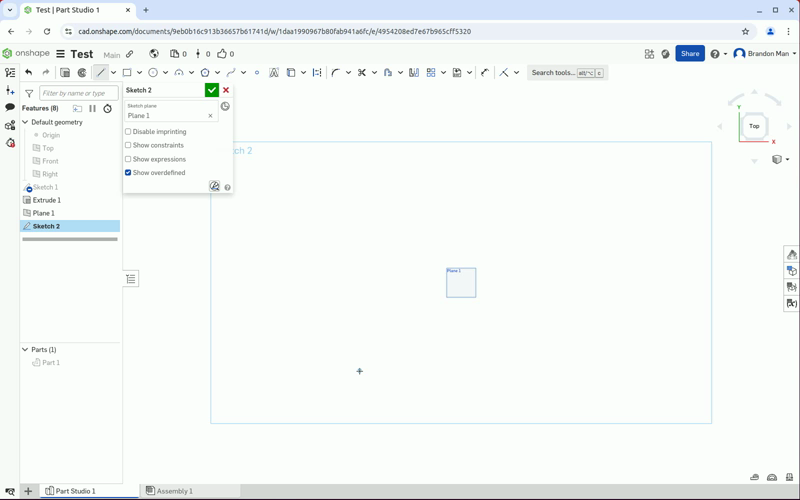
mouse_move(560, 370)
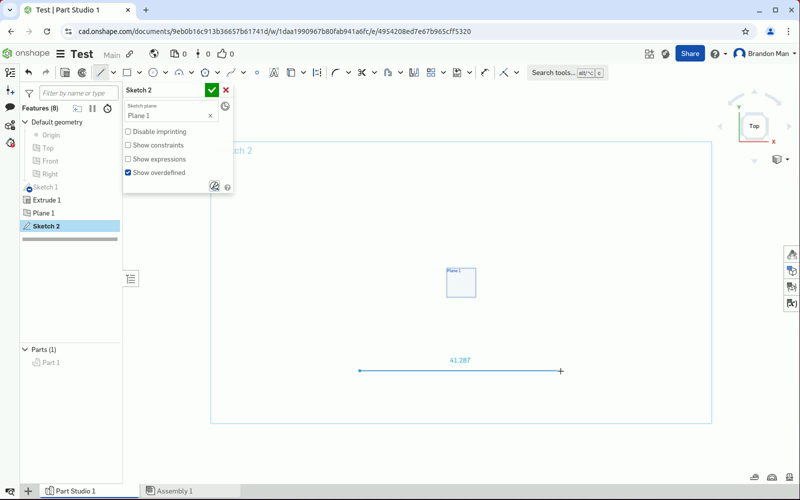
click(560, 370)
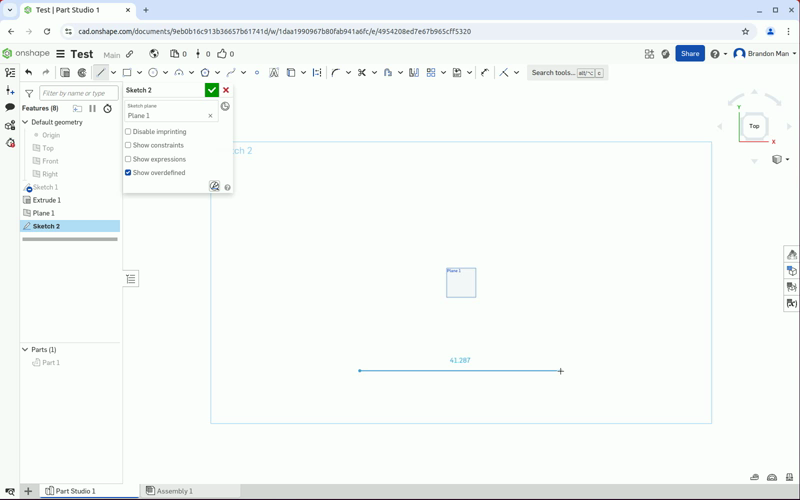
key_up(shift)
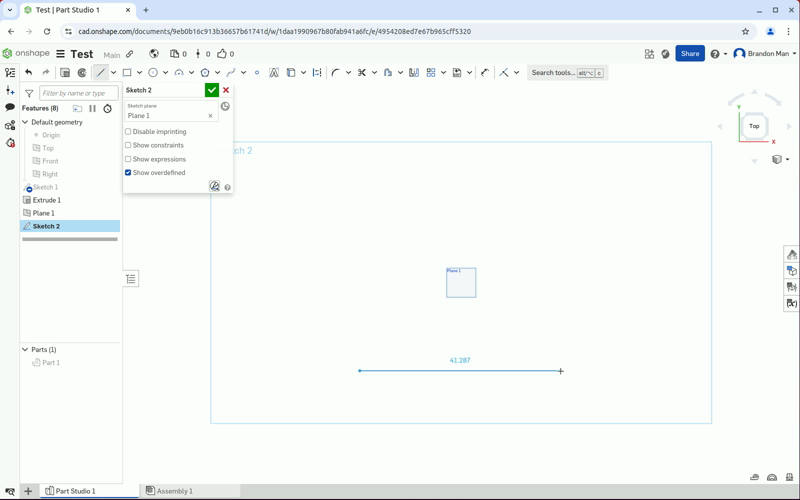
key_down(shift)
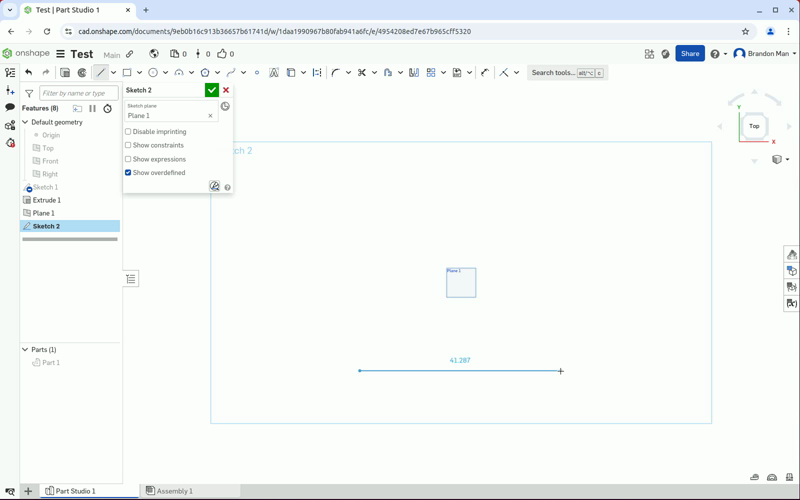
mouse_move(560, 195)
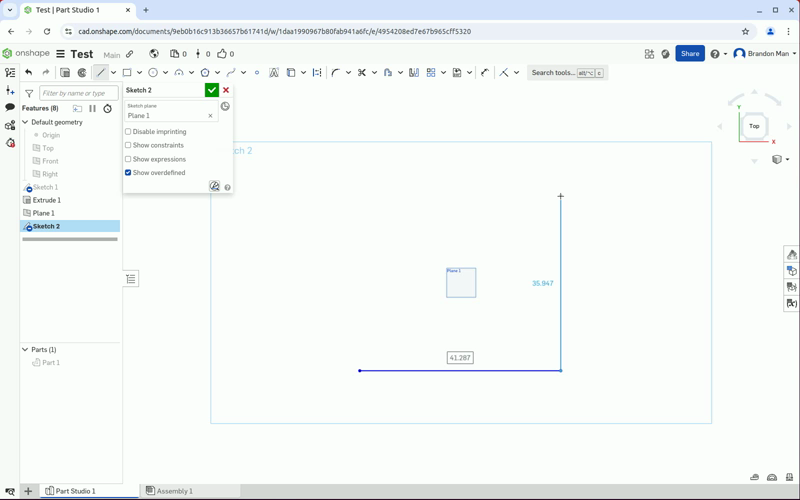
click(560, 195)
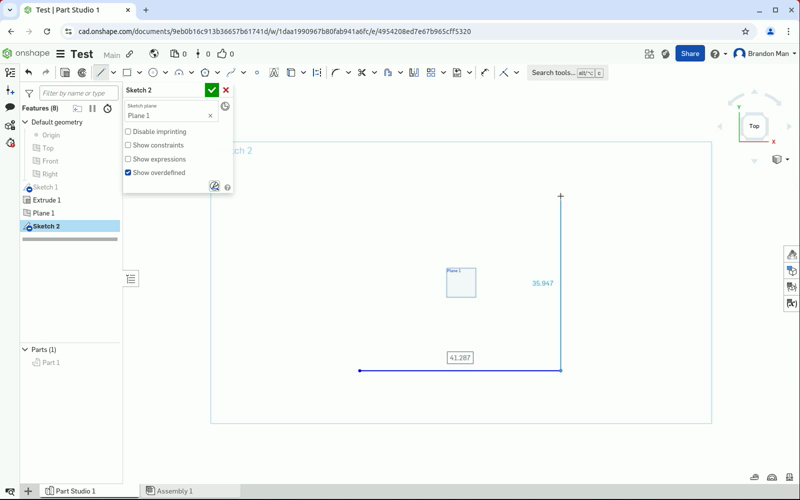
key_up(shift)
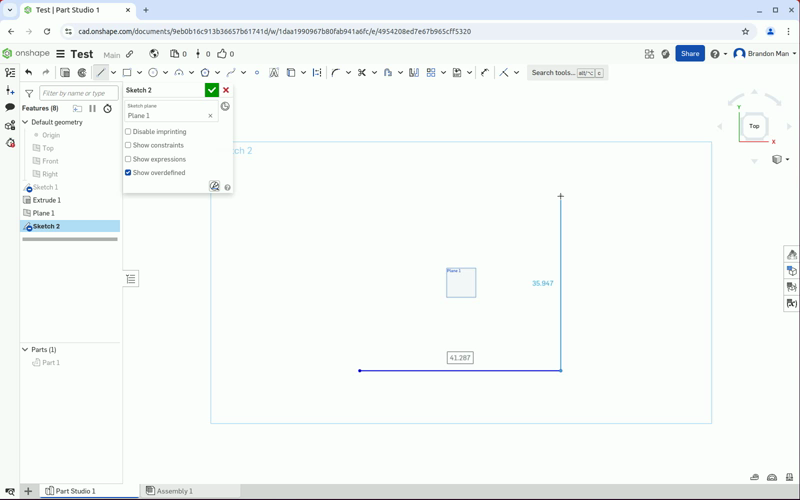
key_down(shift)
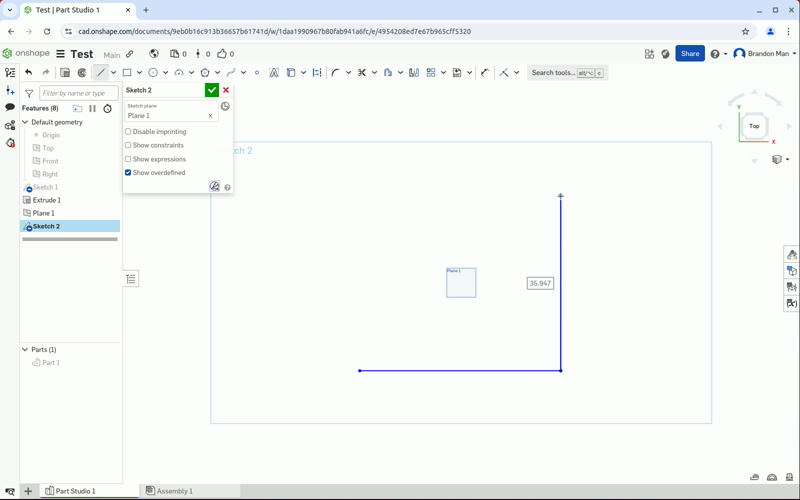
mouse_move(359, 195)
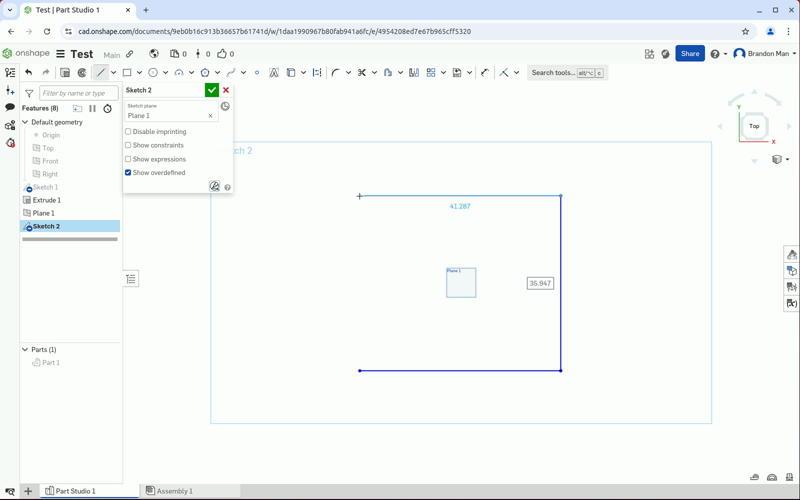
click(359, 195)
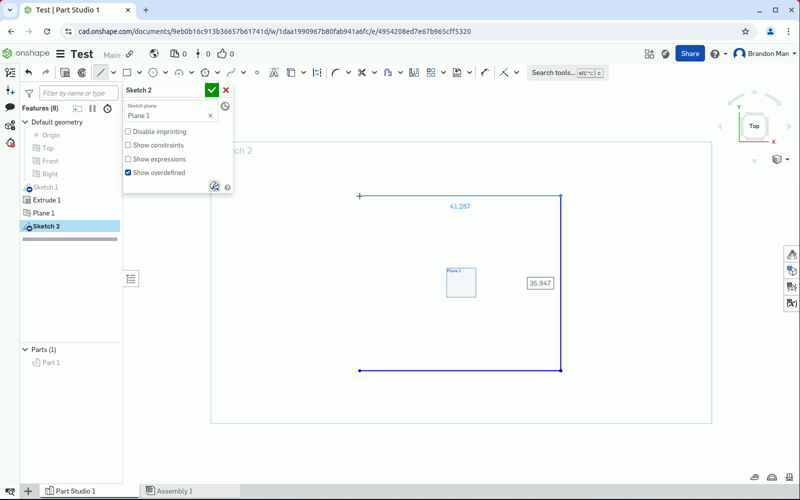
key_up(shift)
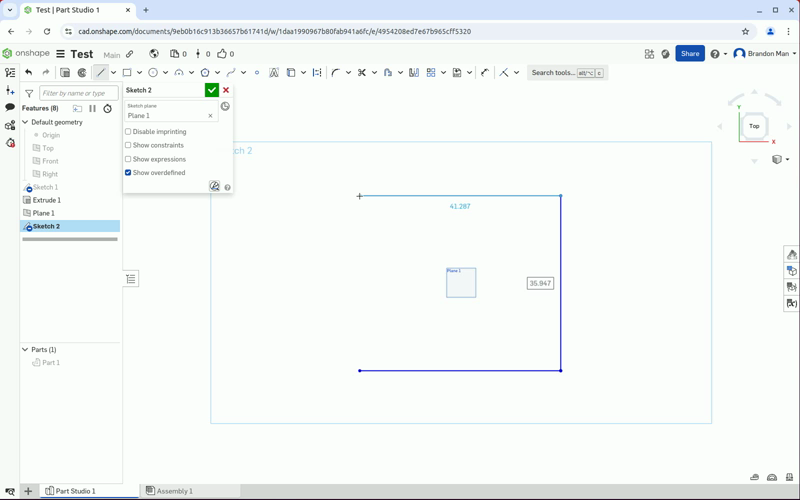
key_down(shift)
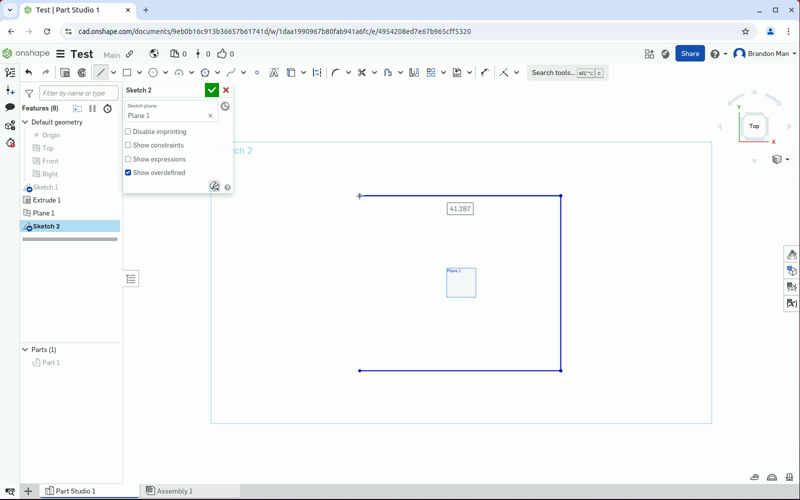
mouse_move(359, 370)
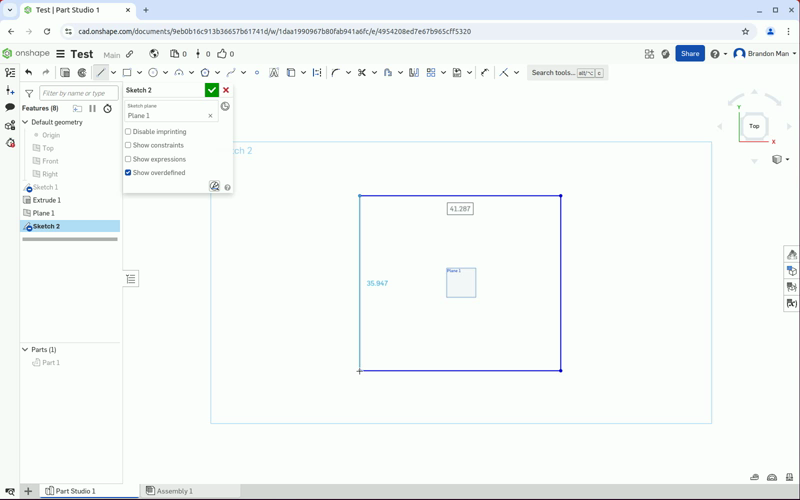
key_up(shift)
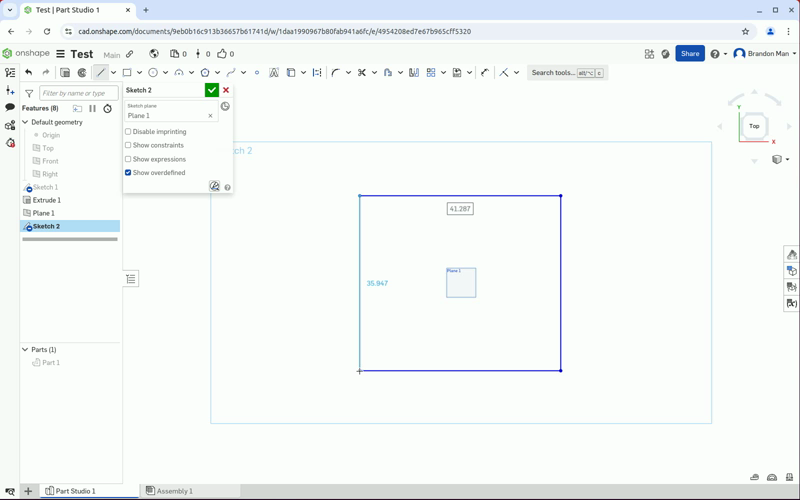
click(359, 370)
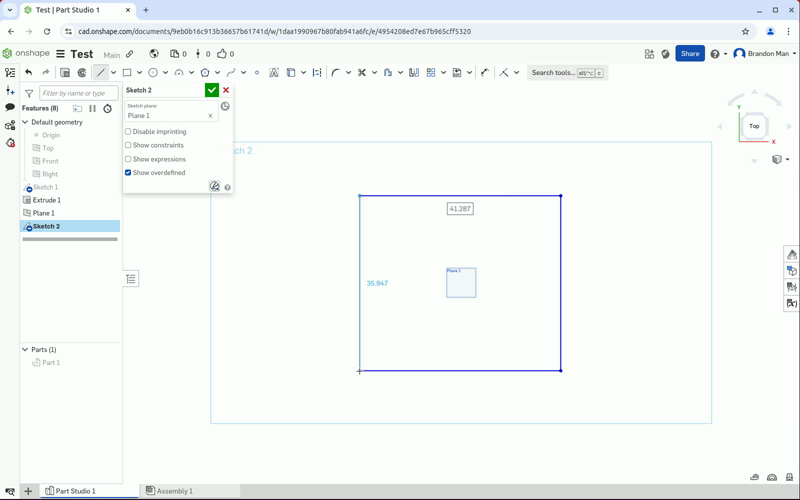
key(esc)
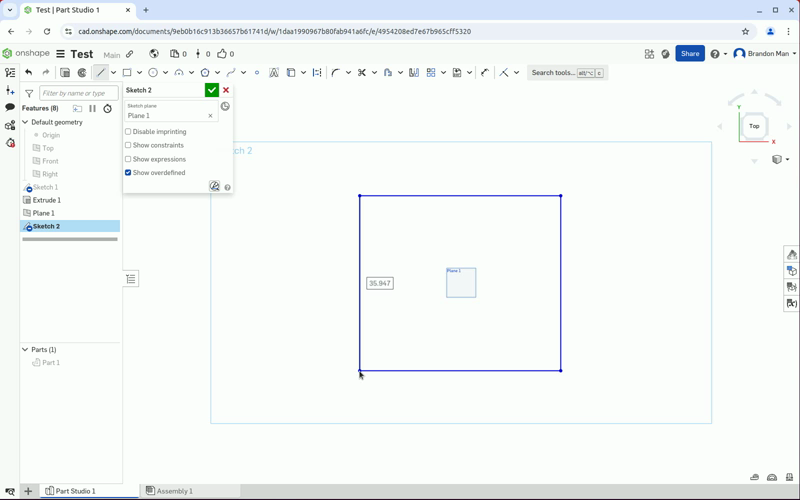
mouse_move(413, 300)
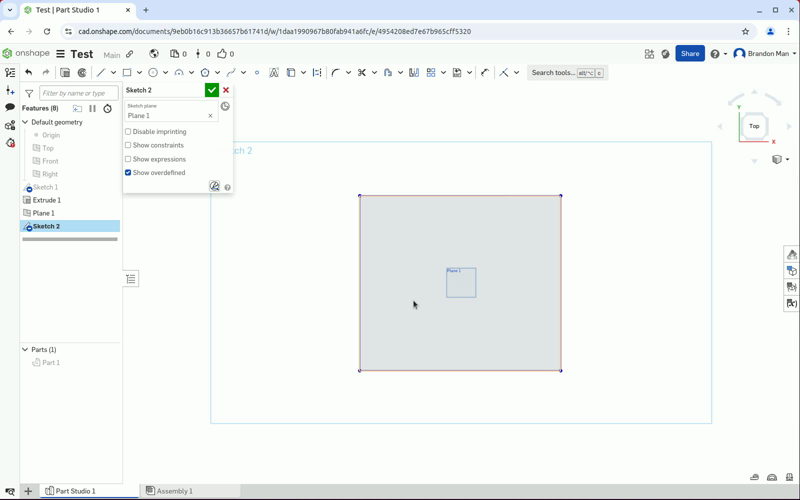
click(413, 300)
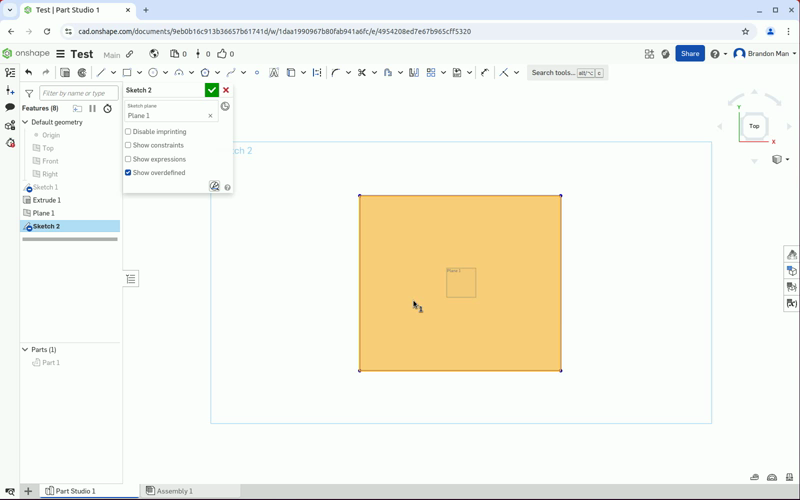
mouse_move(73, 352)
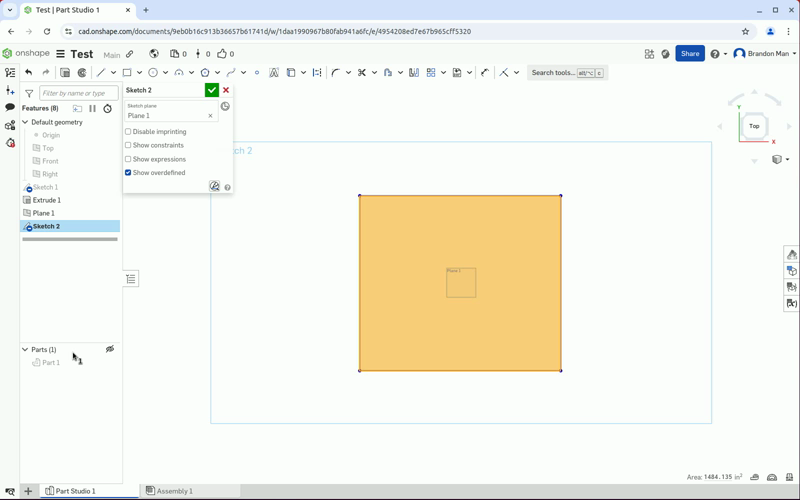
key(shift+y)
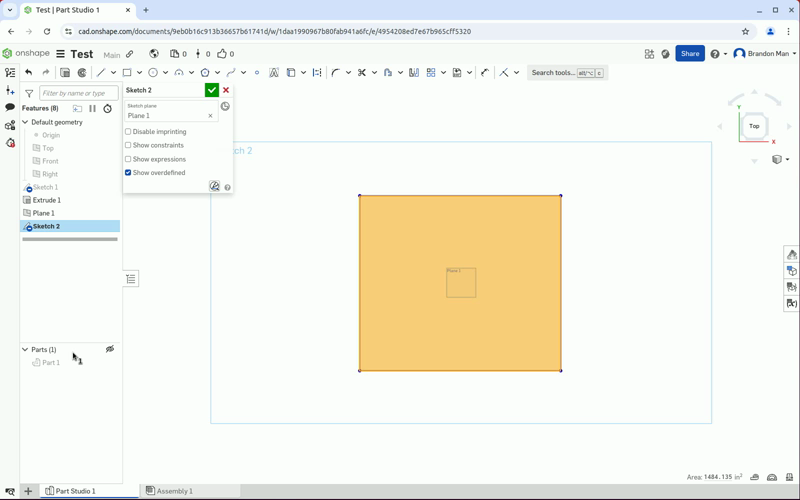
key(shift+e)
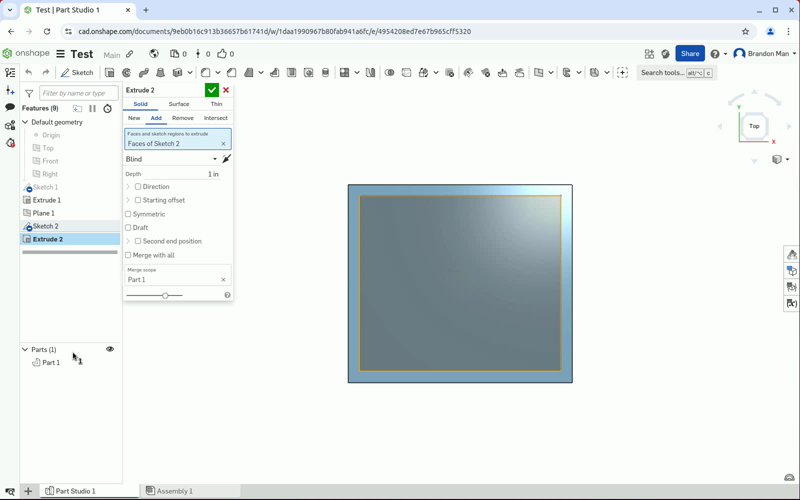
mouse_move(143, 106)
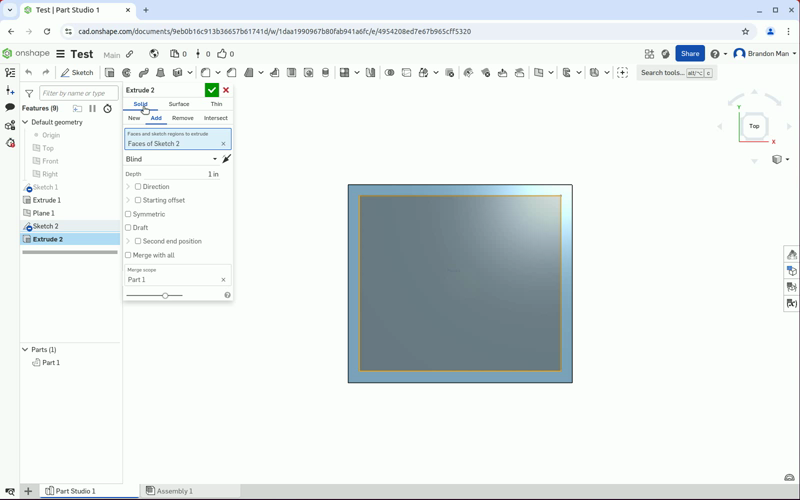
click(143, 106)
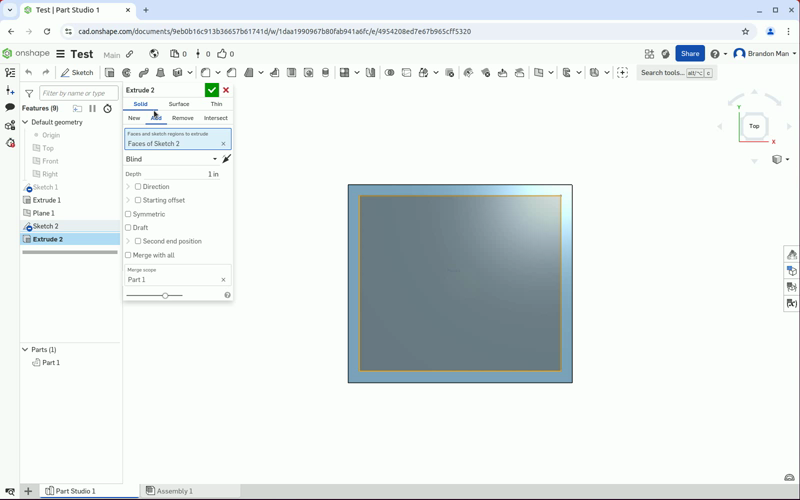
mouse_move(186, 120)
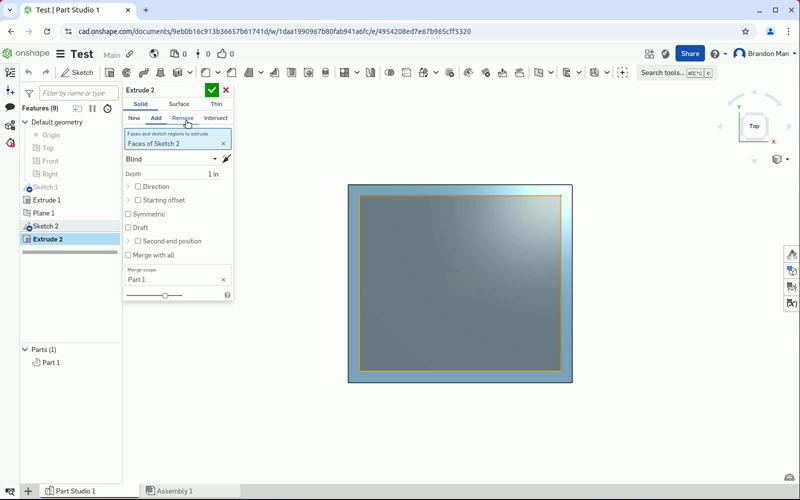
click(186, 120)
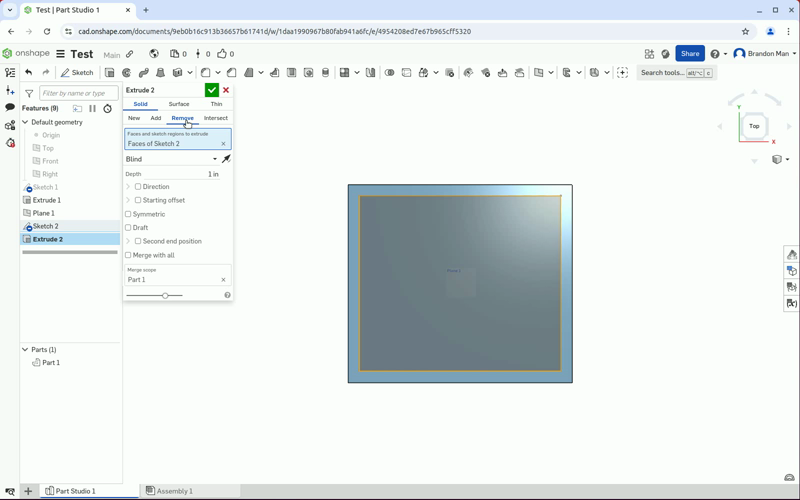
key(tab, 4)
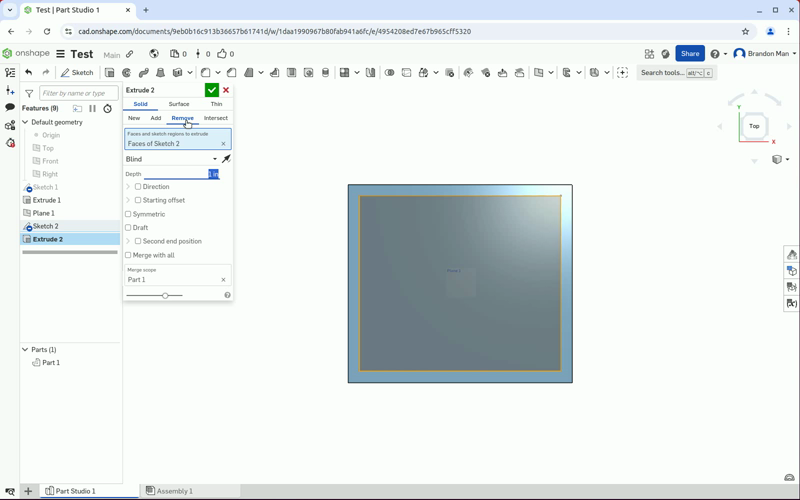
text(6.981)
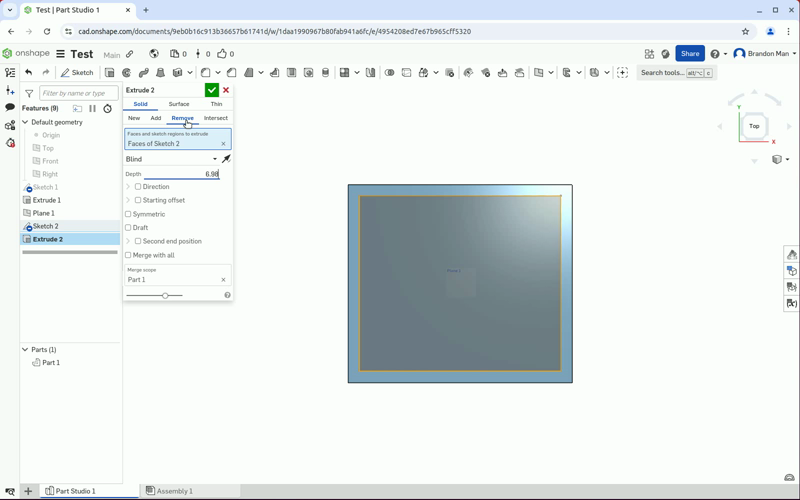
key(tab, 6)
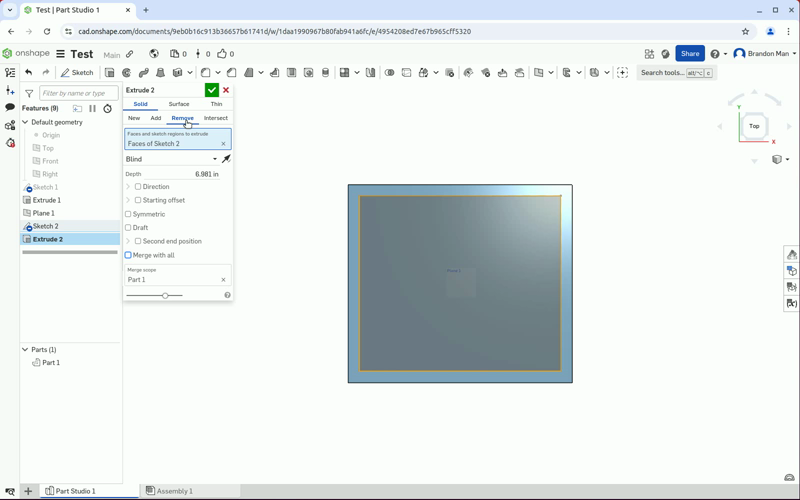
key(space)
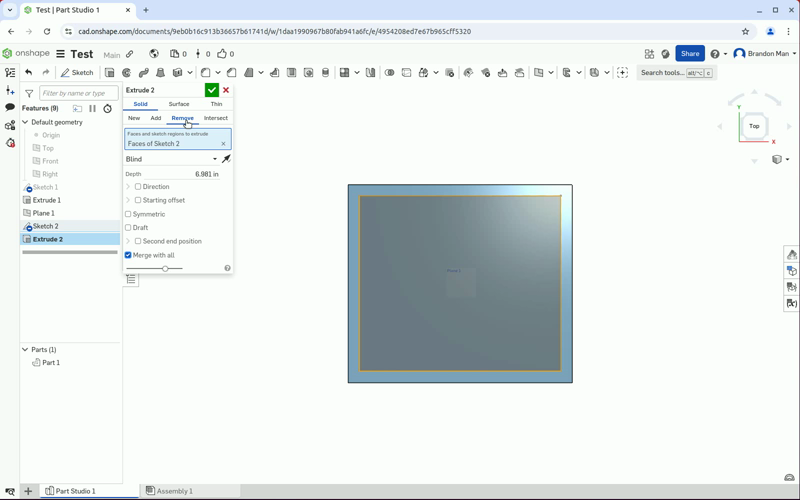
key(enter)
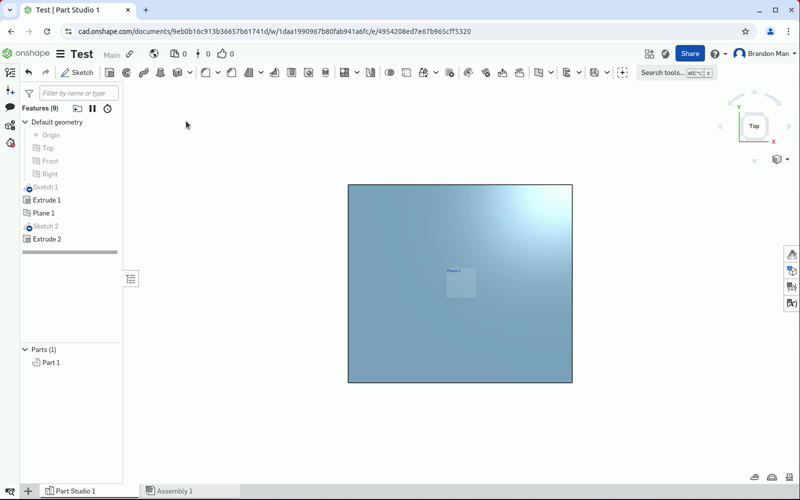
key(shift+h)
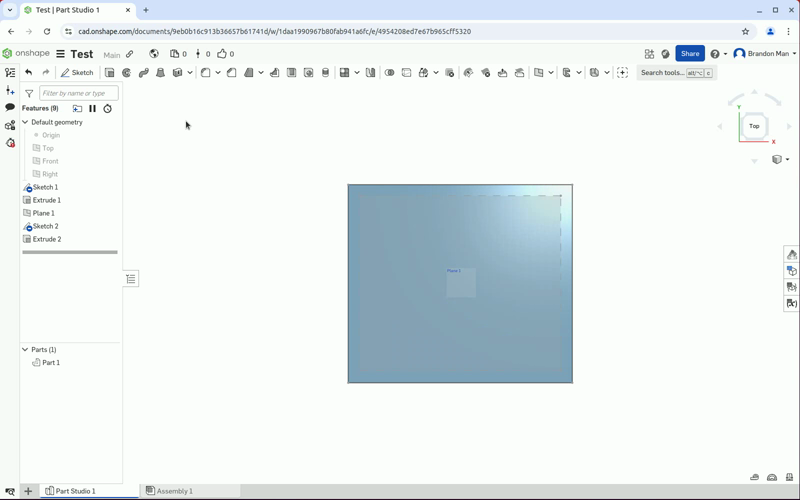
key(shift+h)
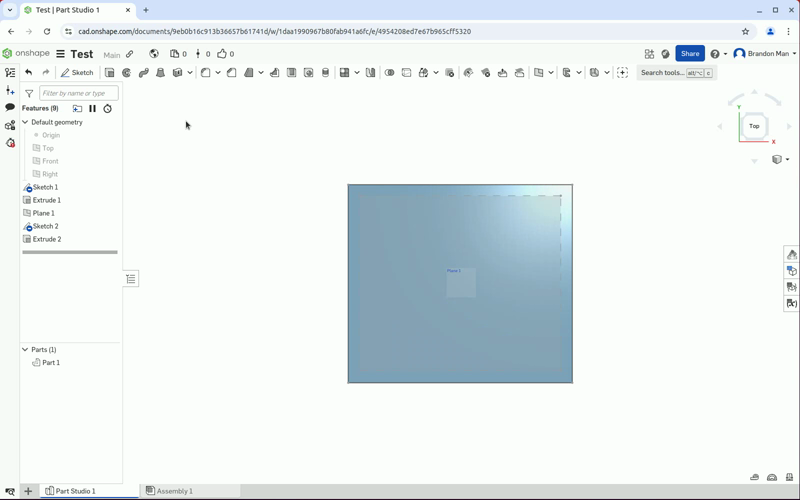
key(shift+7)
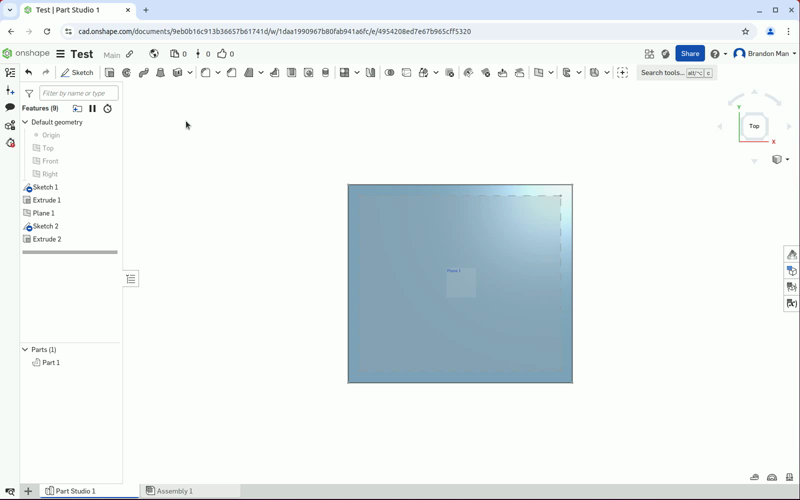
key(up, 3)
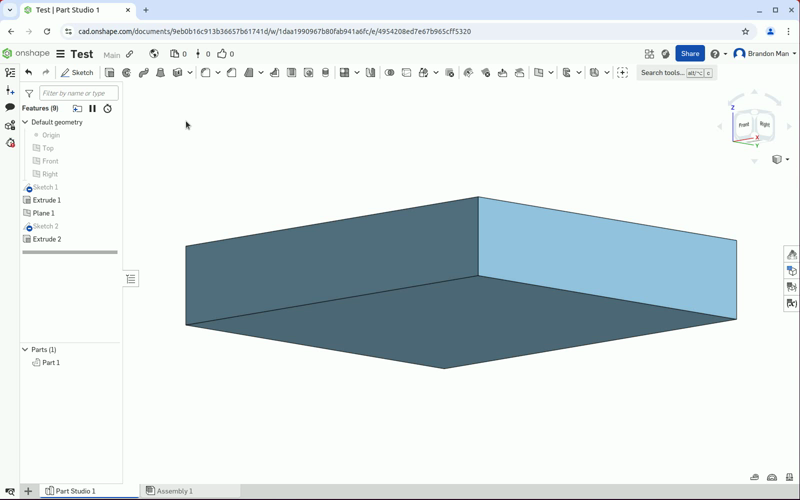
key(left, 3)
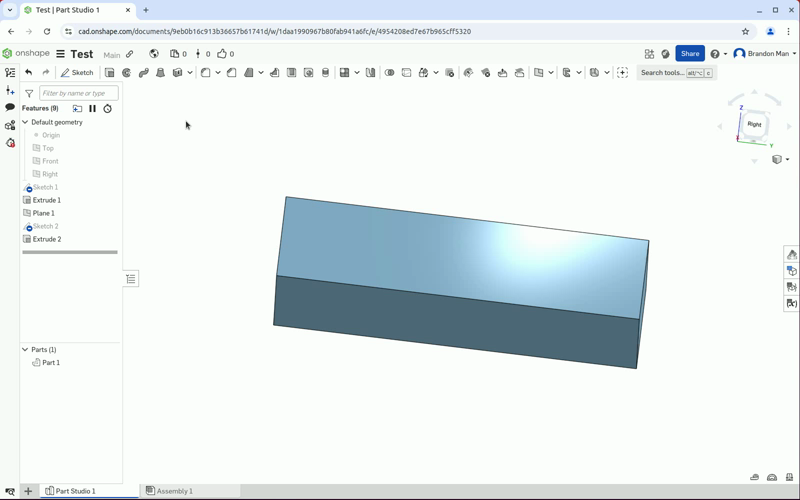
key(right, 3)
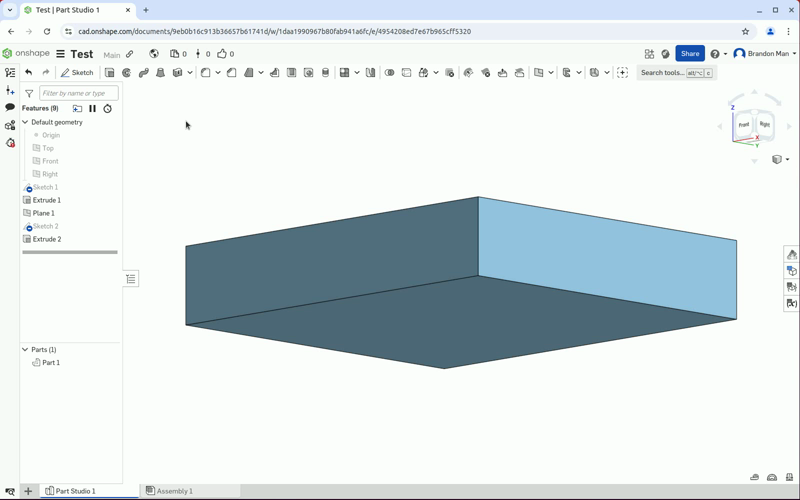
key(down, 3)
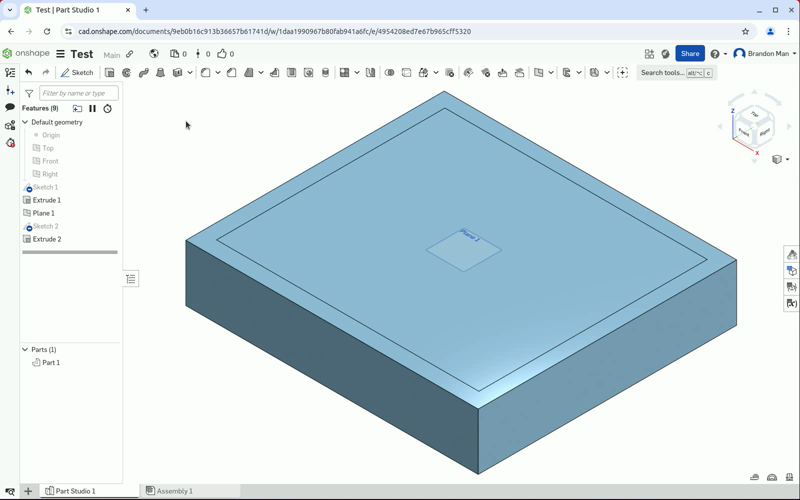
mouse_move(73, 189)
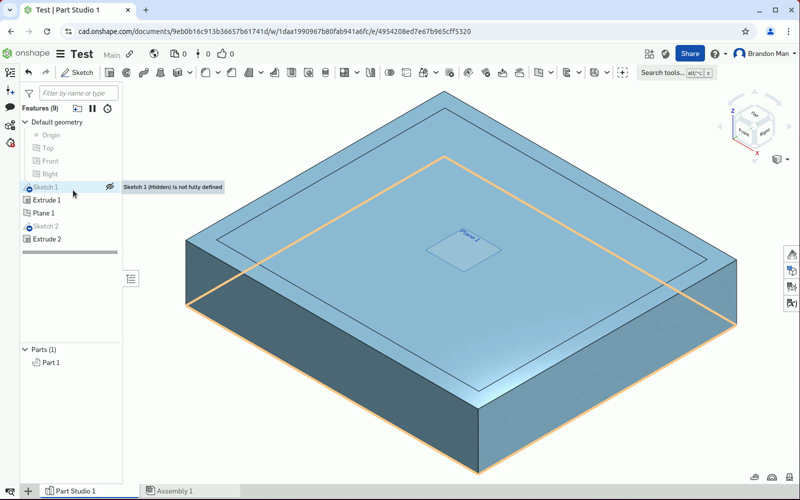
click(73, 189)